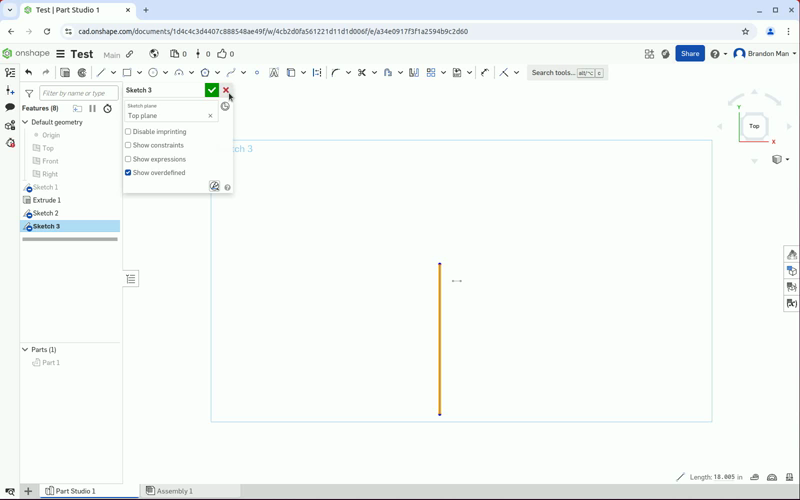
key(shift+h)
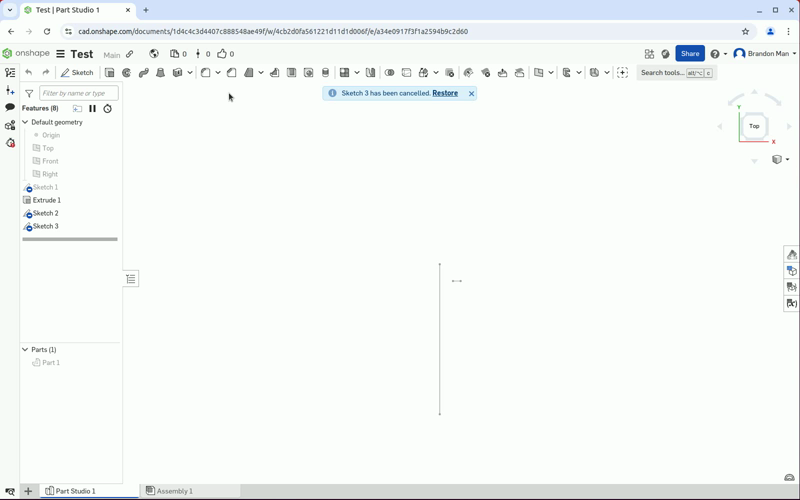
key(shift+s)
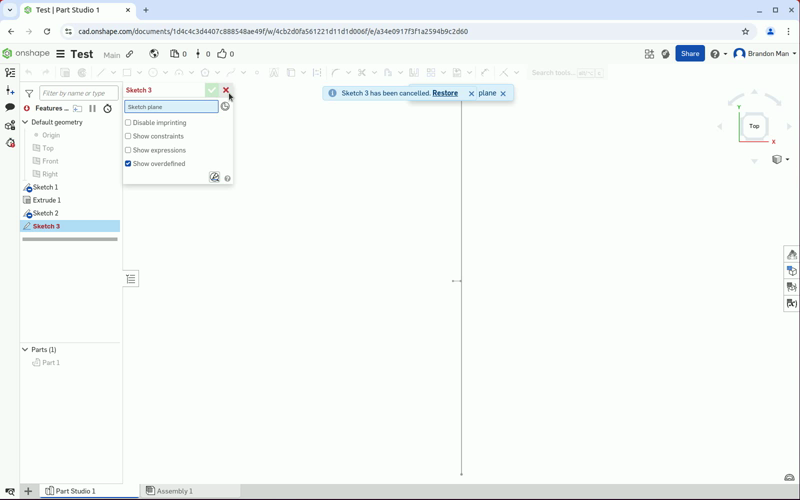
mouse_move(73, 150)
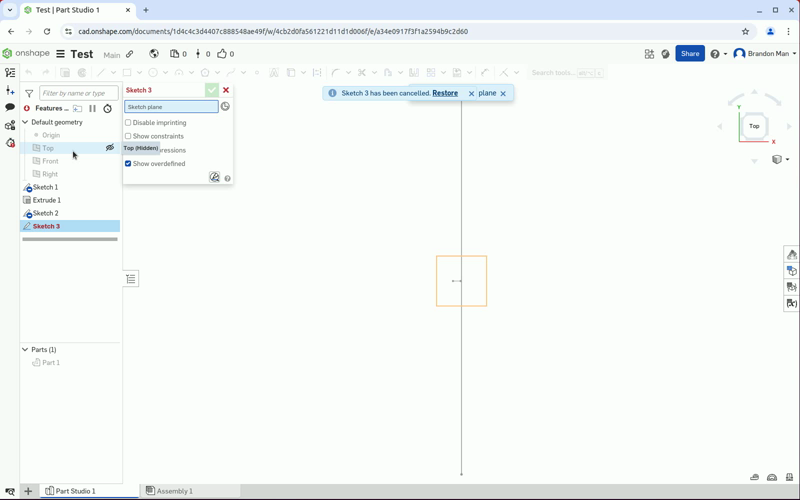
click(73, 150)
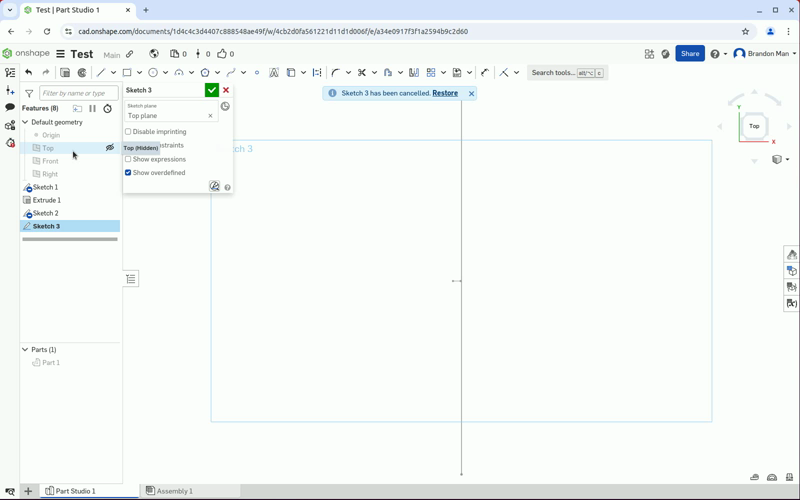
mouse_move(73, 352)
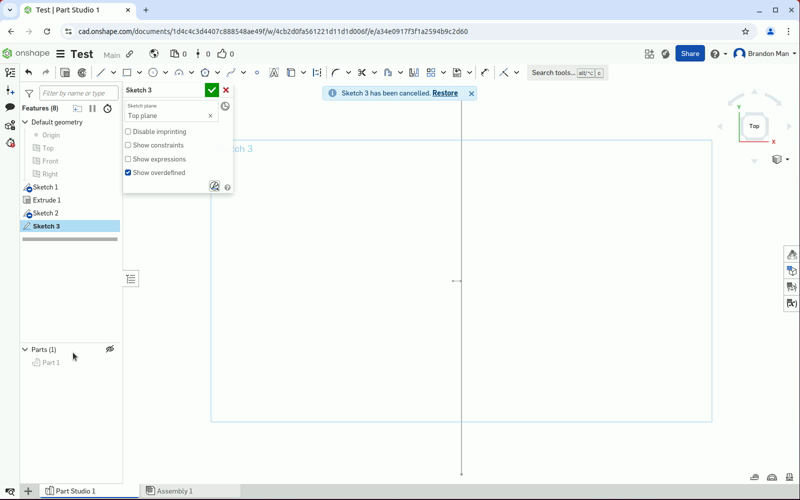
key(y)
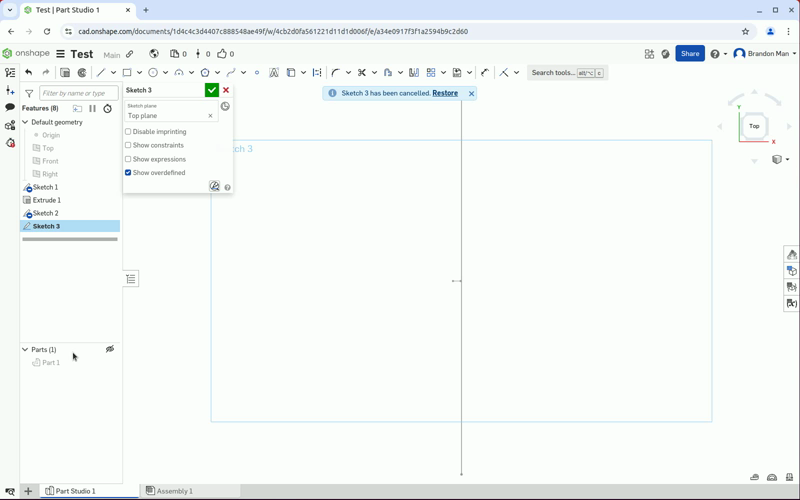
key(l)
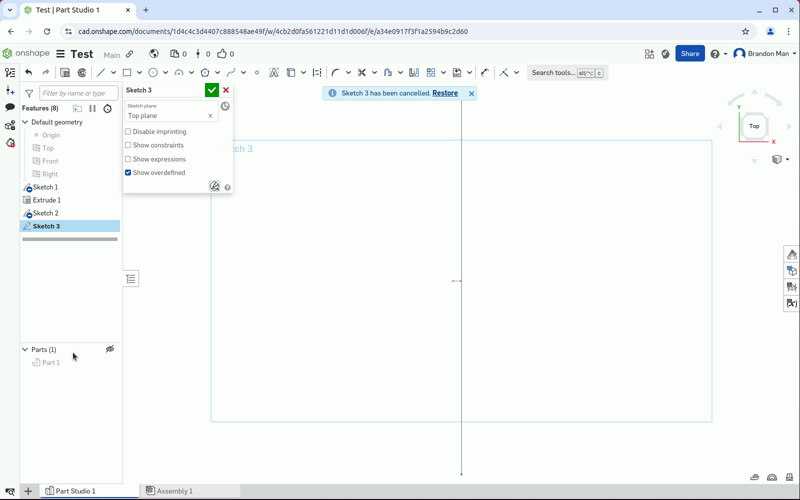
key_down(shift)
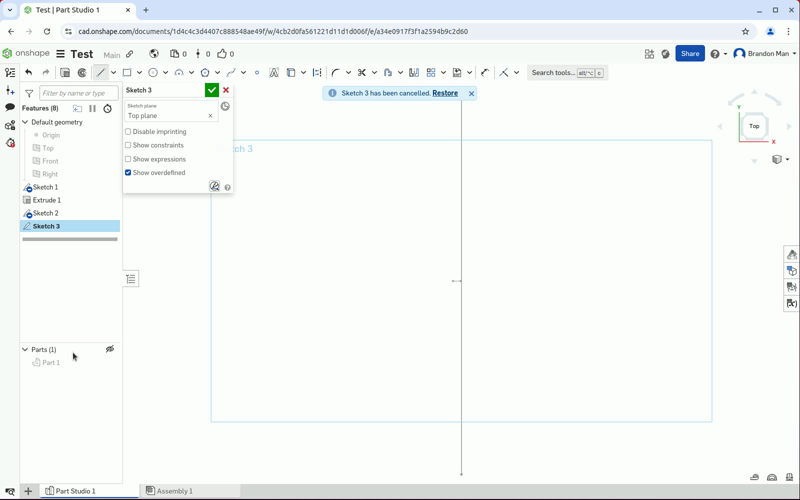
mouse_move(348, 395)
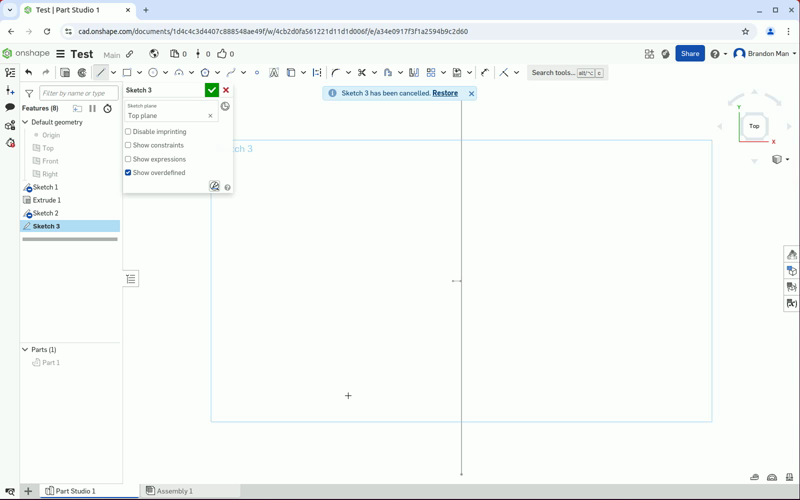
click(348, 395)
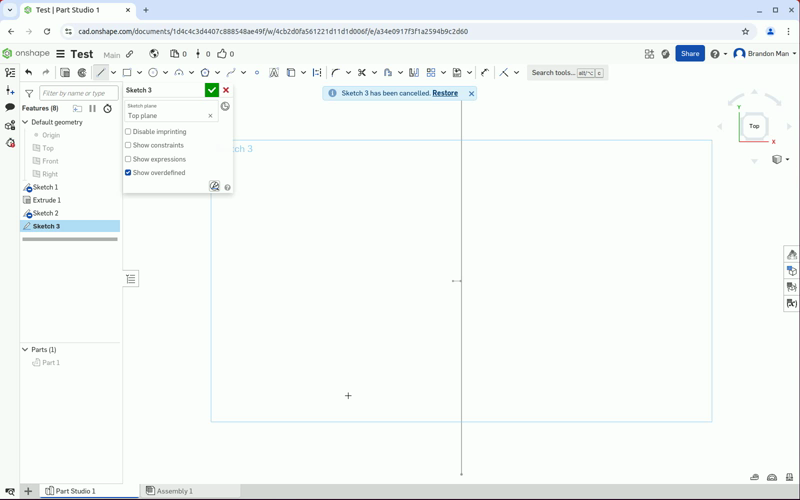
key_up(shift)
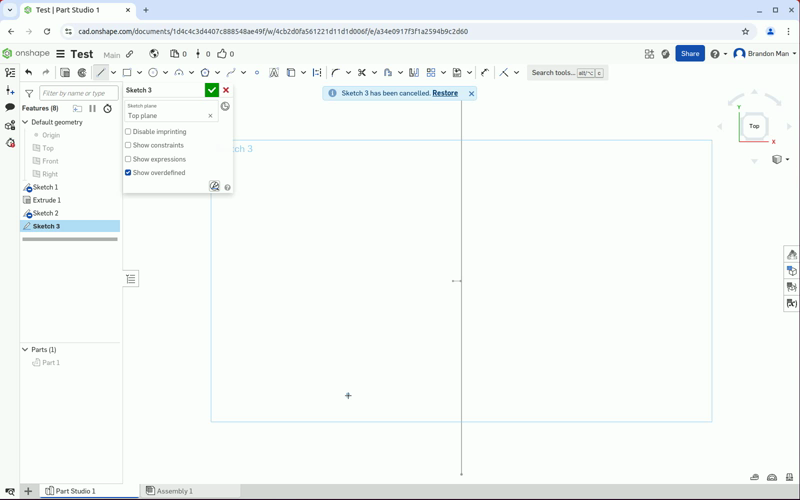
key_down(shift)
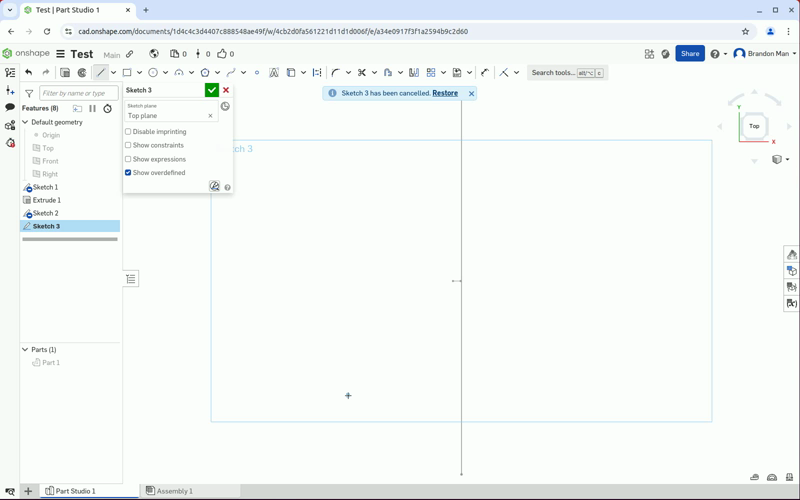
mouse_move(572, 395)
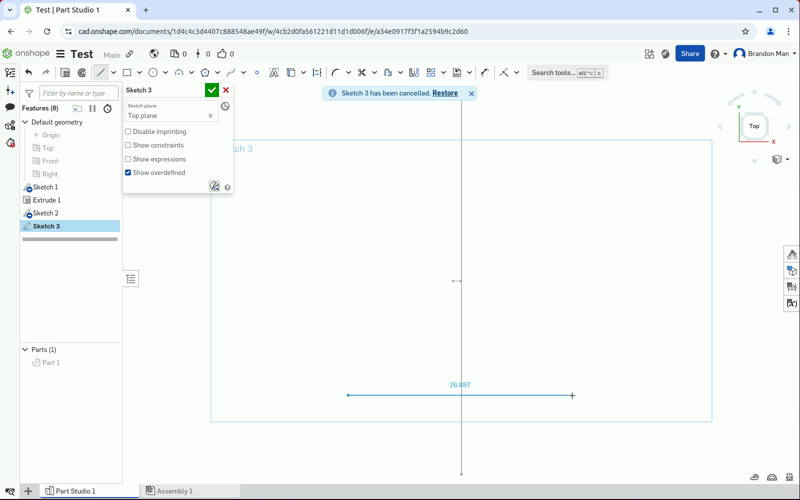
click(572, 395)
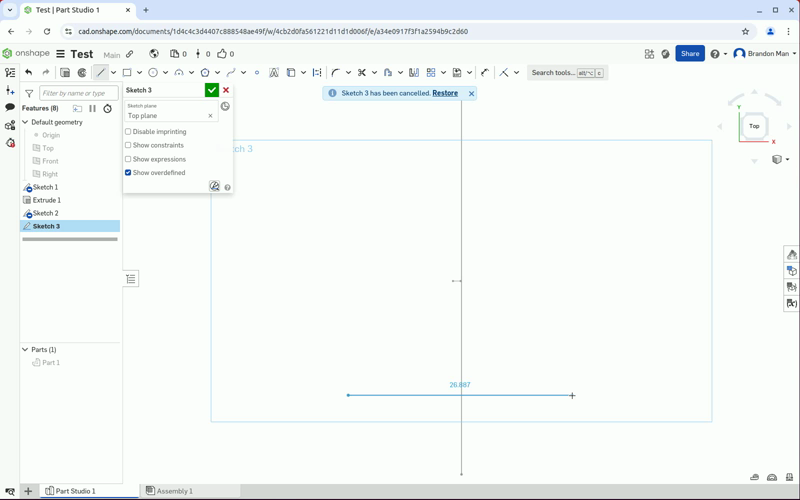
key_up(shift)
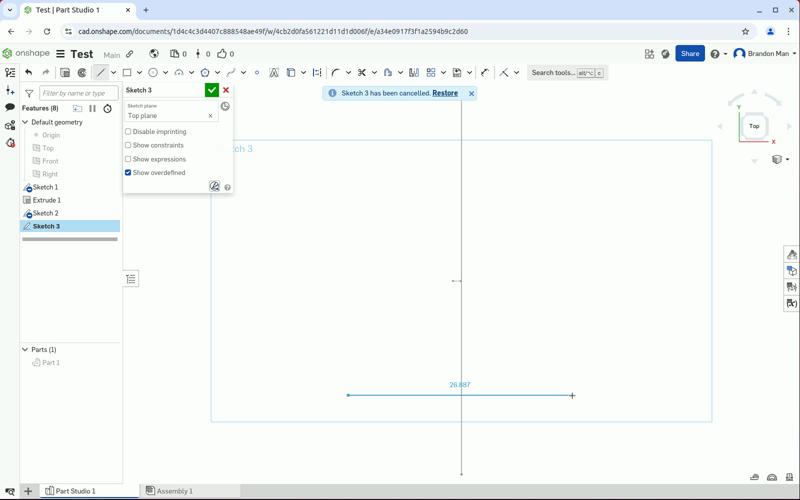
key_down(shift)
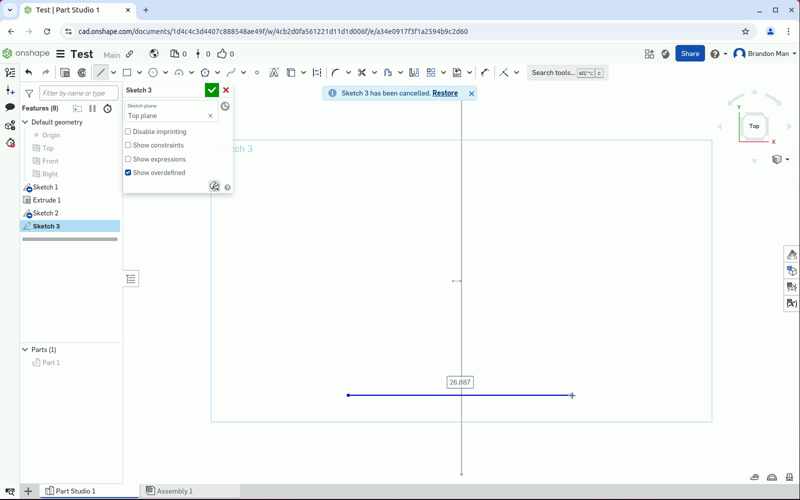
mouse_move(572, 171)
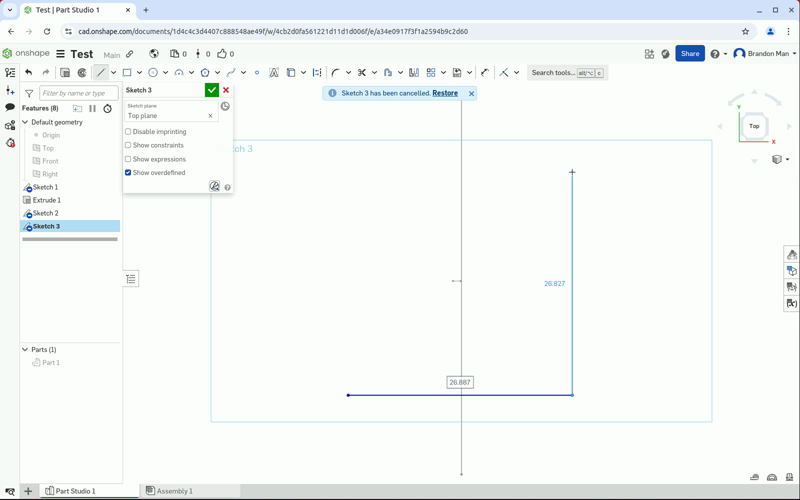
click(572, 171)
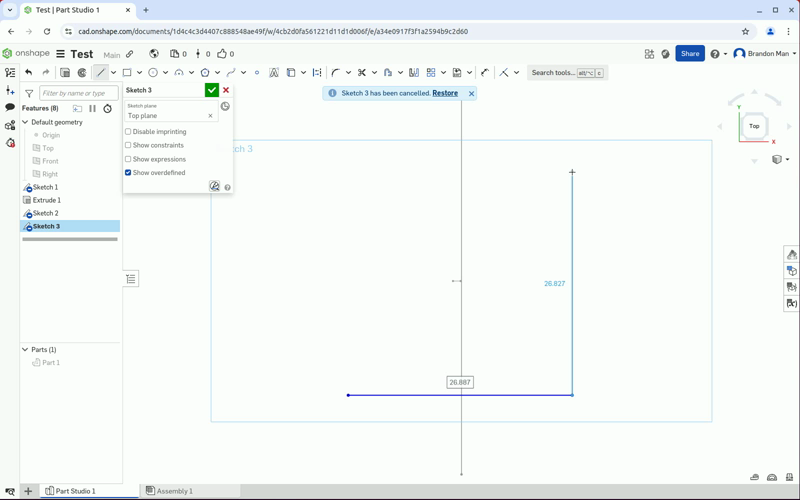
key_up(shift)
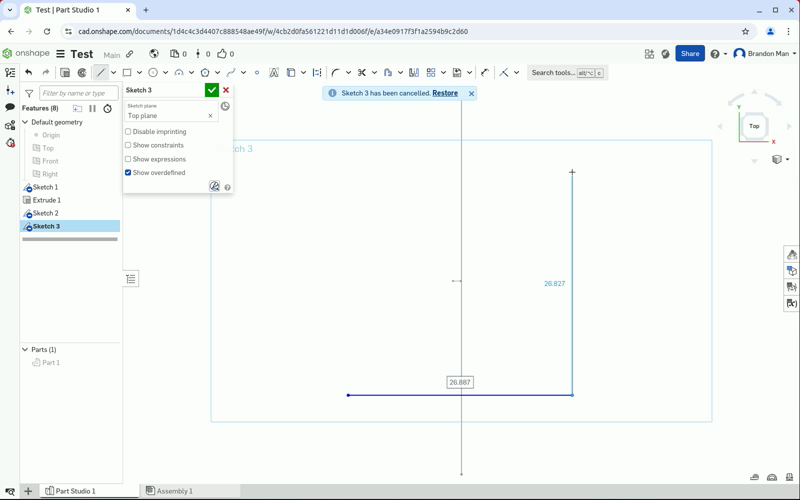
key_down(shift)
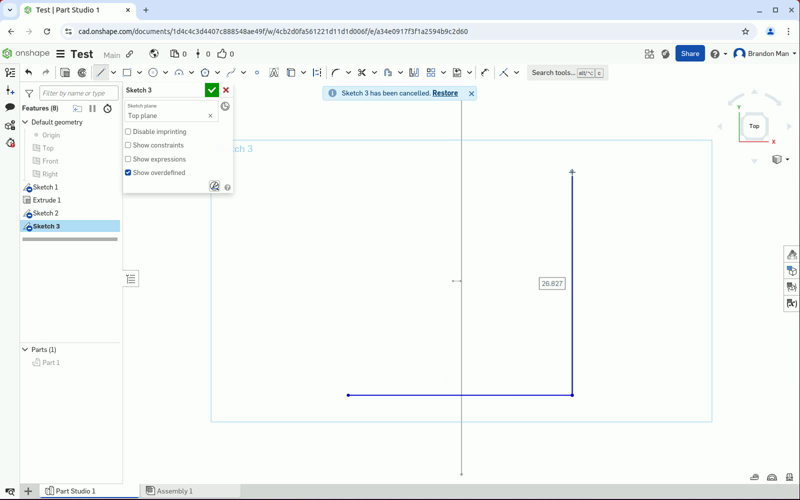
mouse_move(348, 171)
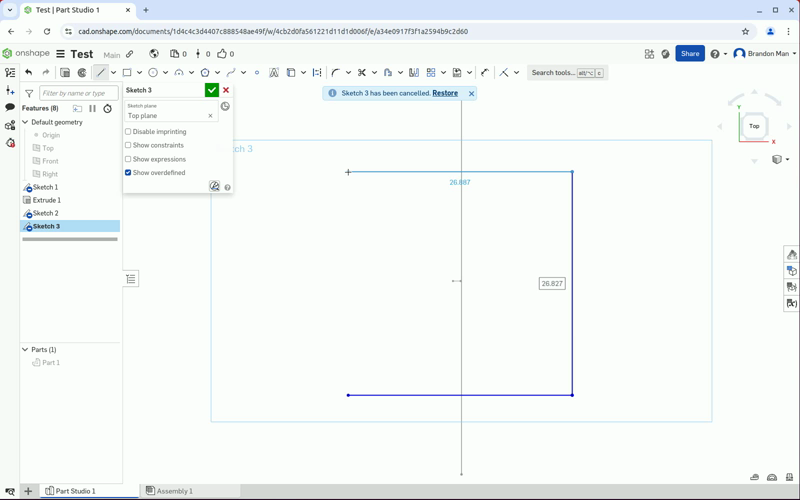
click(348, 171)
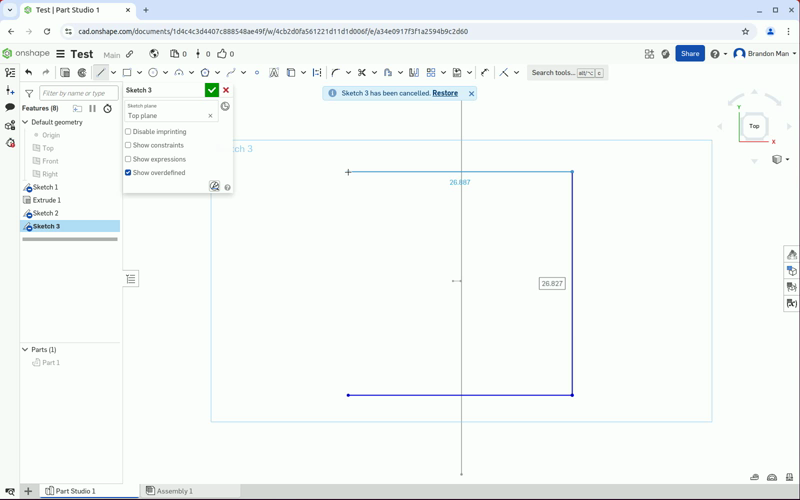
key_up(shift)
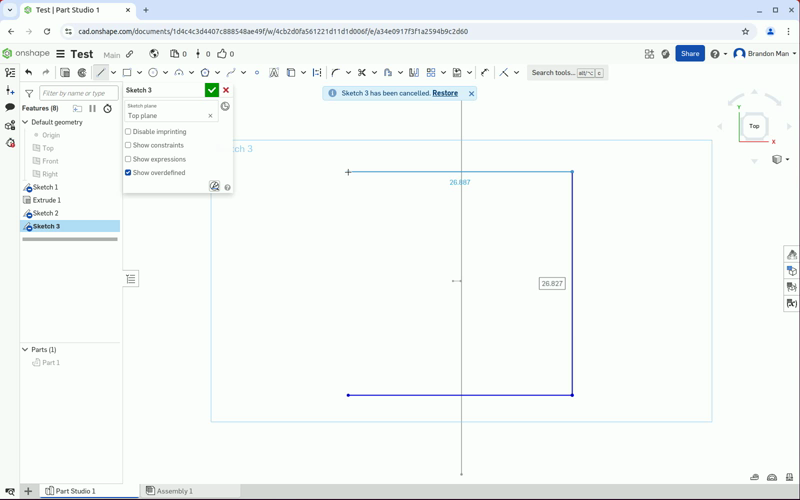
key_down(shift)
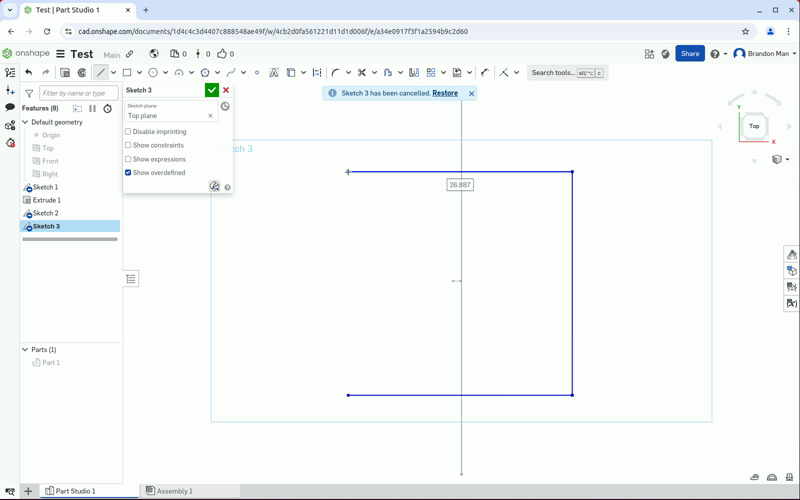
mouse_move(348, 395)
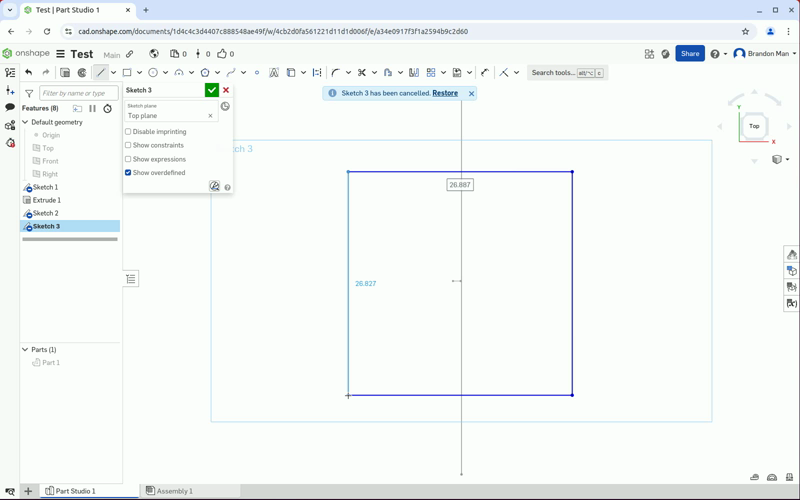
key_up(shift)
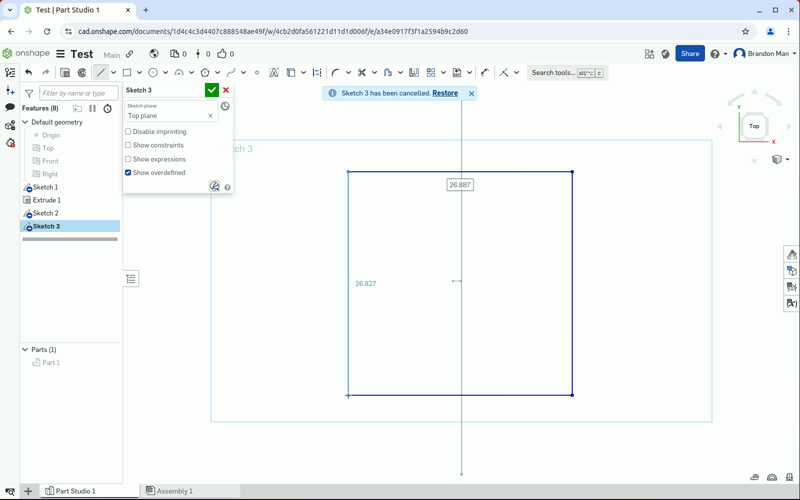
click(348, 395)
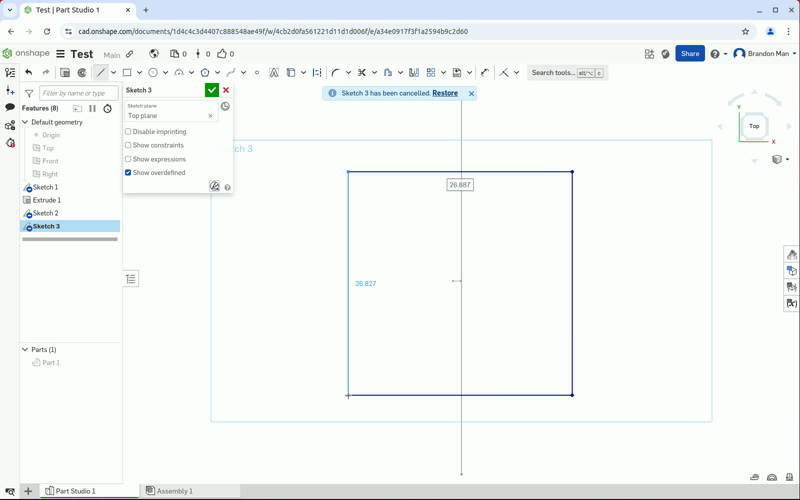
key(esc)
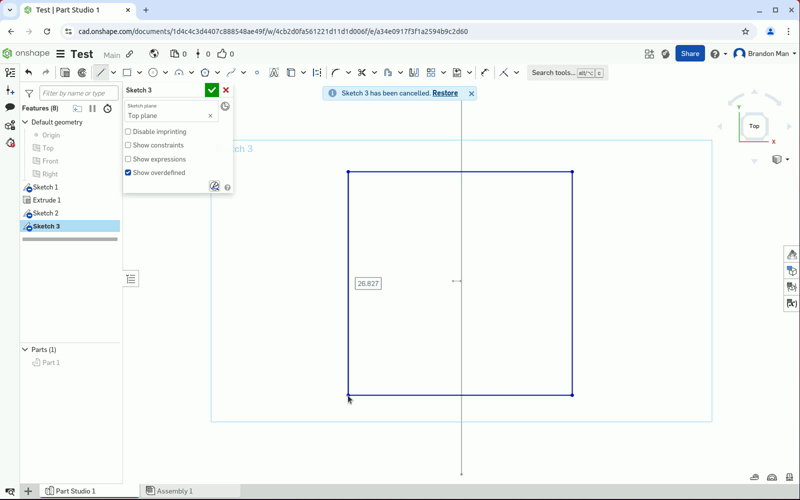
mouse_move(448, 234)
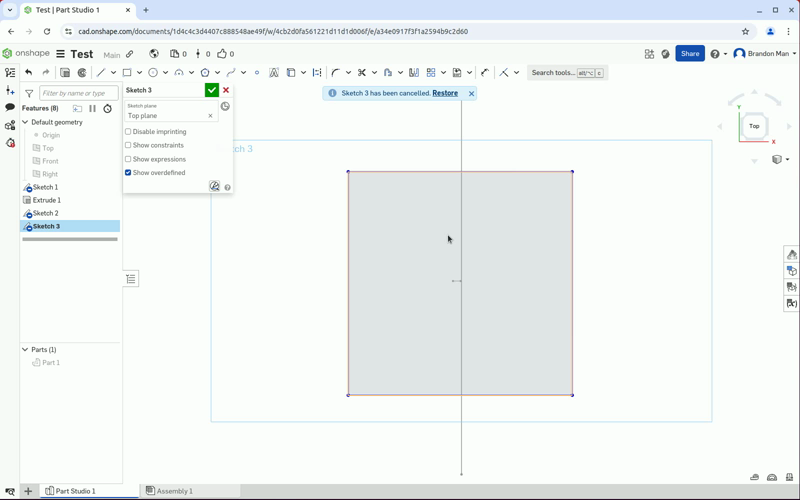
click(448, 234)
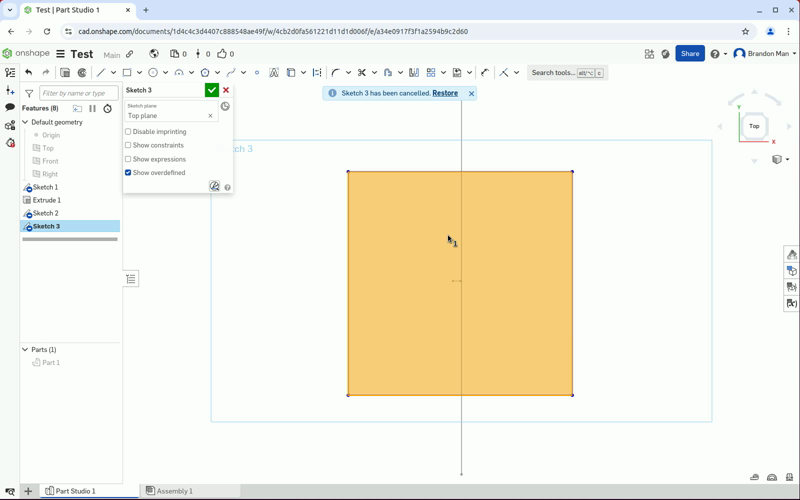
mouse_move(73, 352)
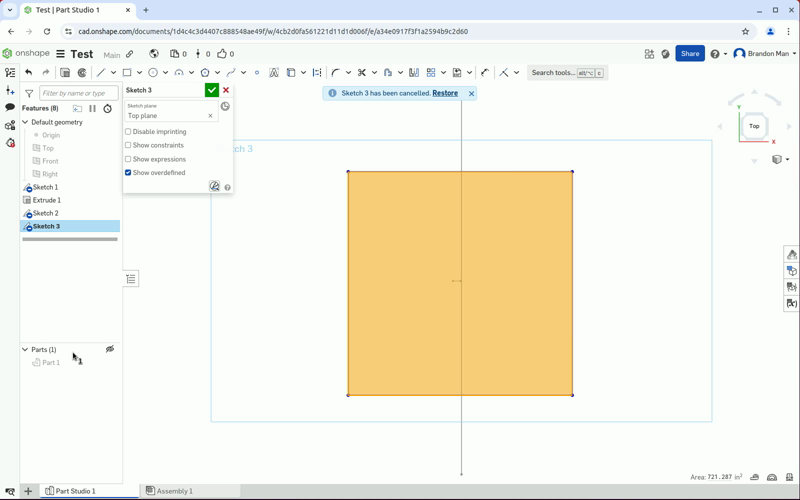
key(shift+y)
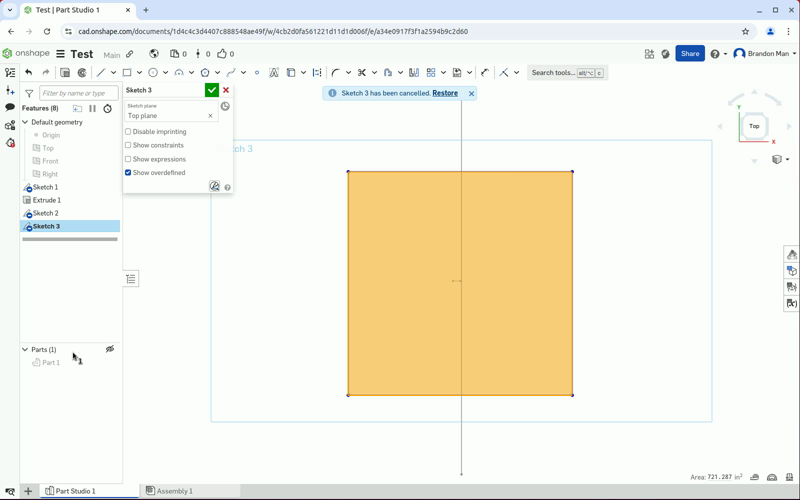
key(shift+e)
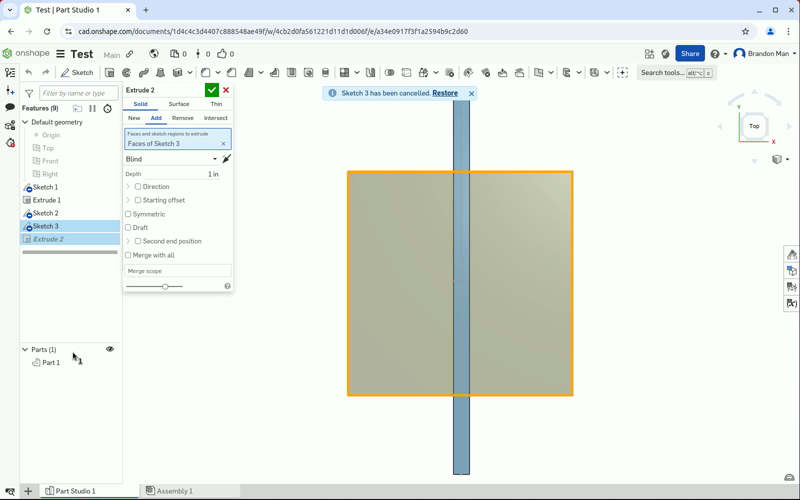
mouse_move(143, 106)
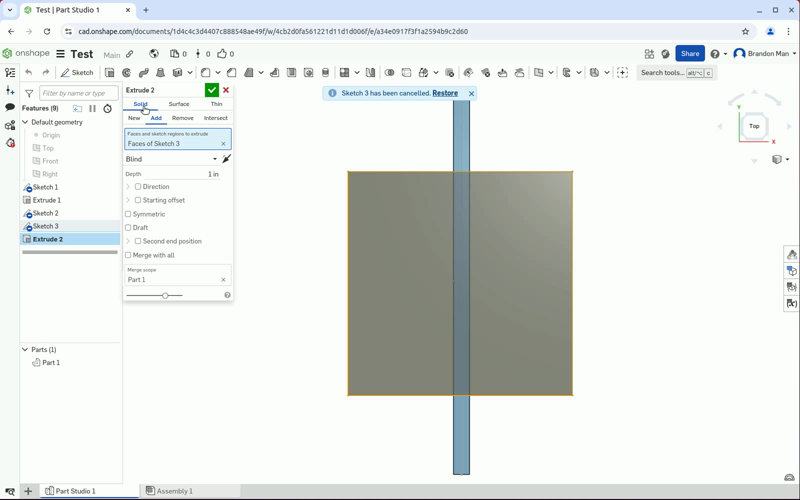
click(143, 106)
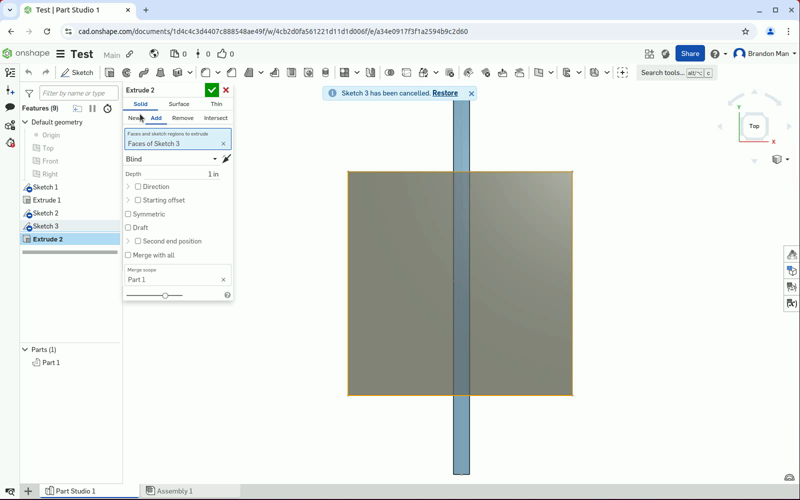
mouse_move(137, 120)
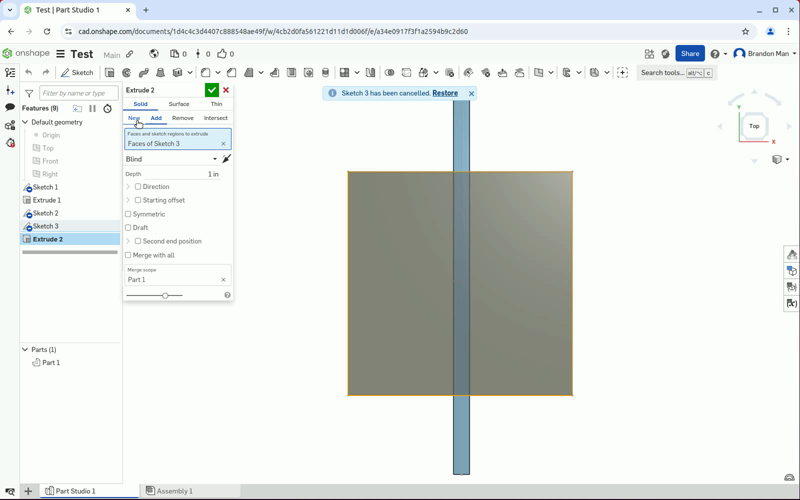
click(137, 120)
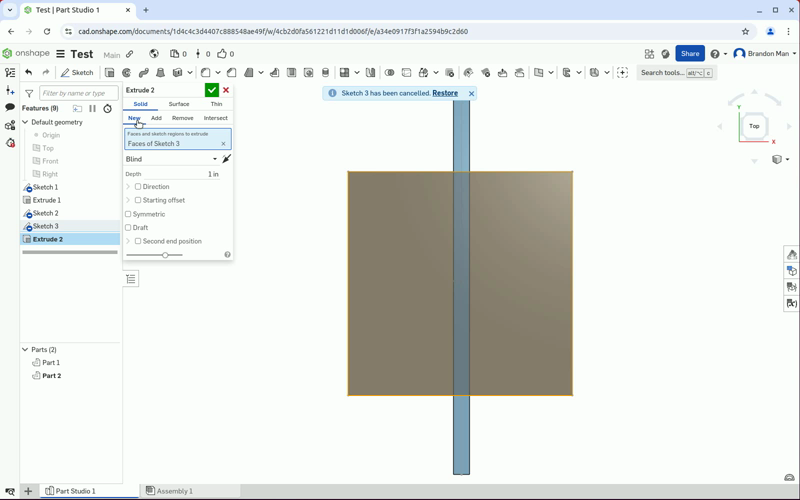
key(tab, 4)
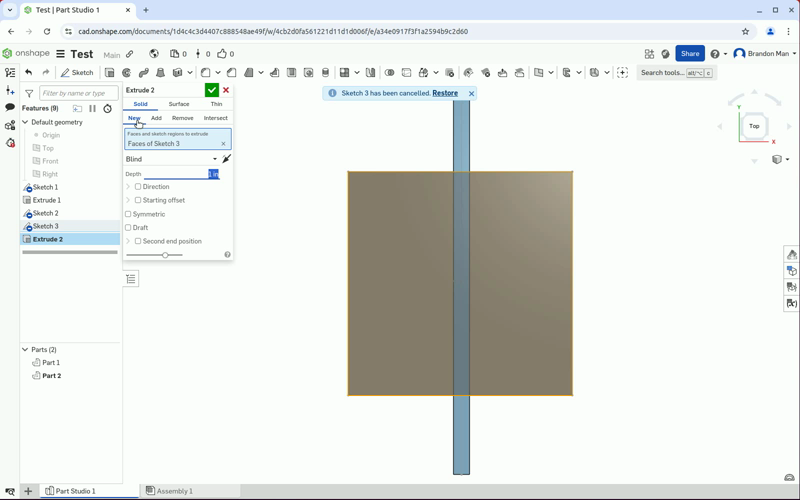
text(5.627)
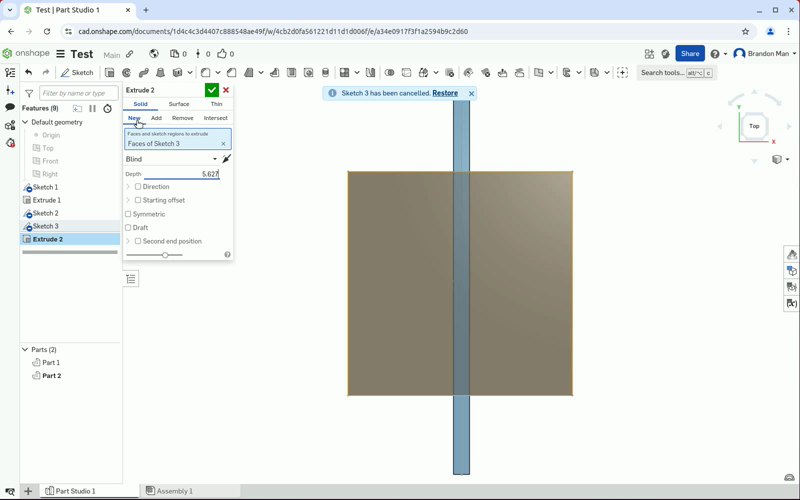
key(enter)
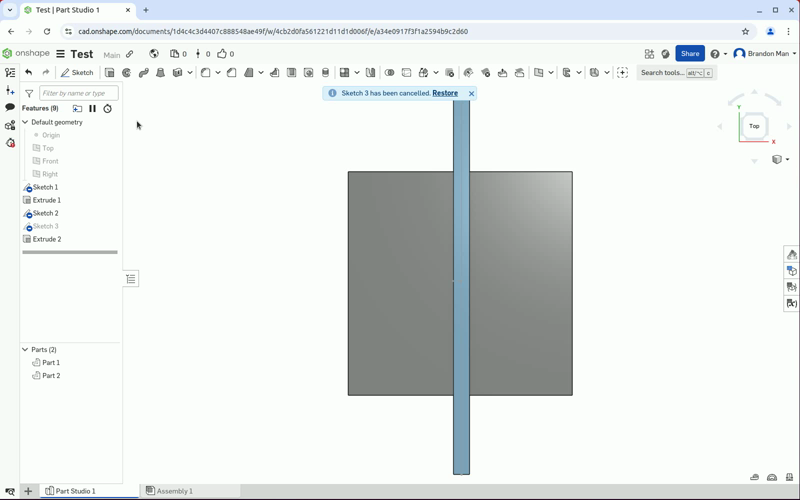
key(shift+h)
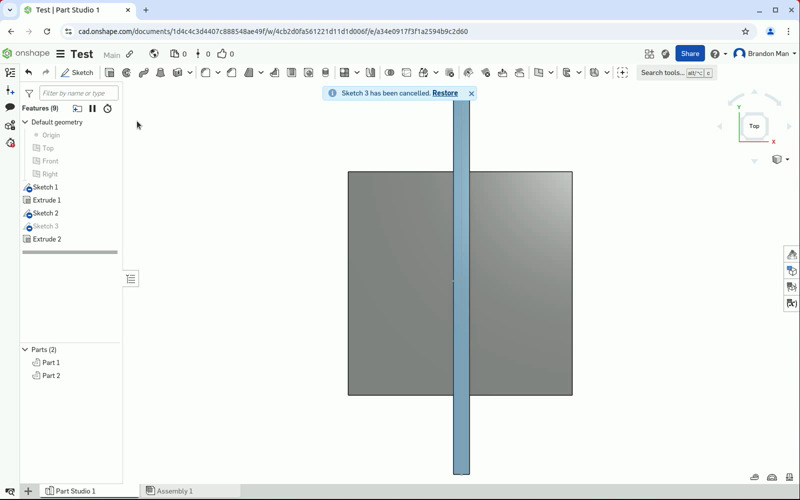
key(shift+h)
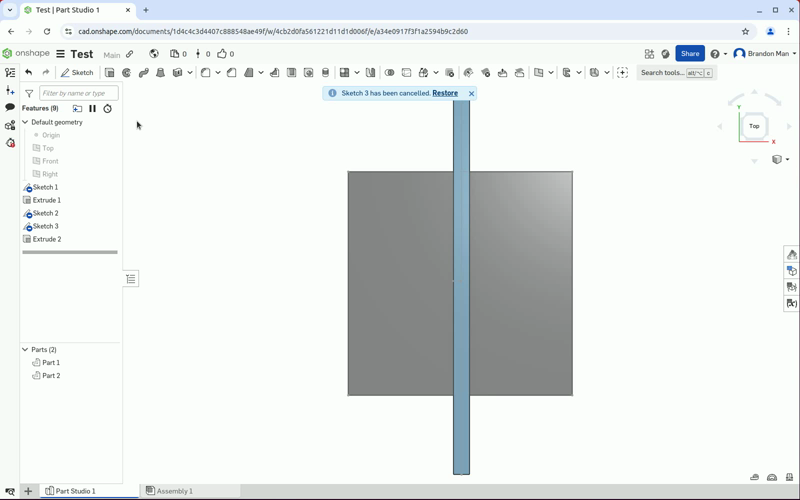
mouse_move(73, 189)
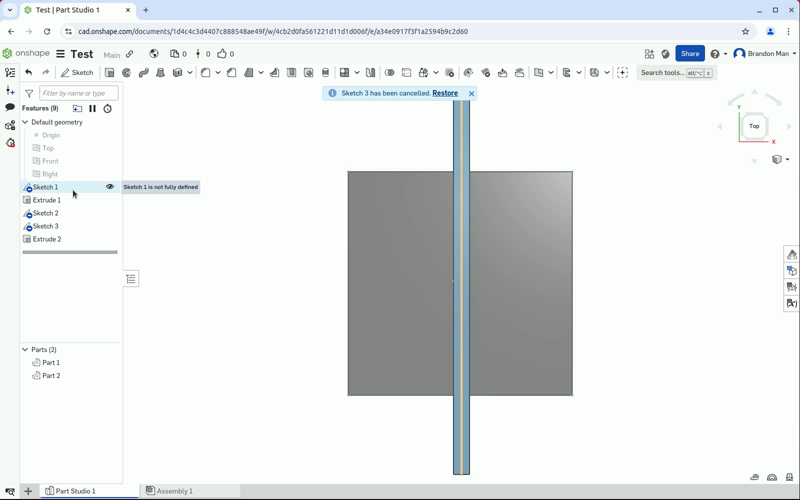
click(73, 189)
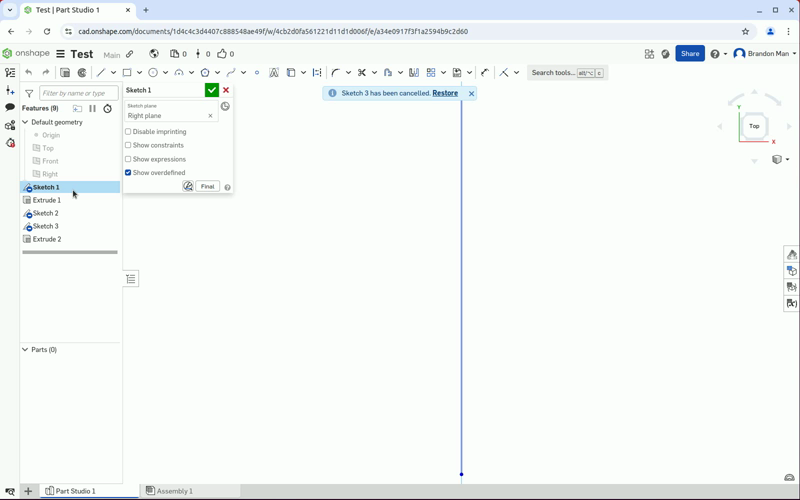
mouse_move(229, 92)
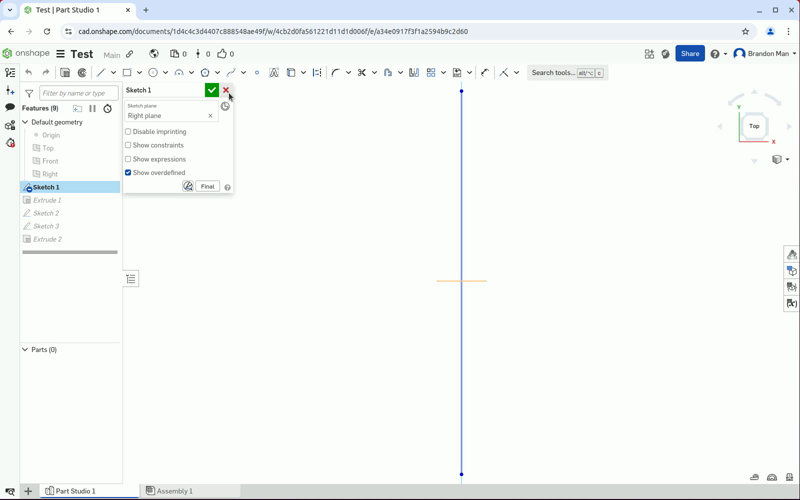
click(229, 92)
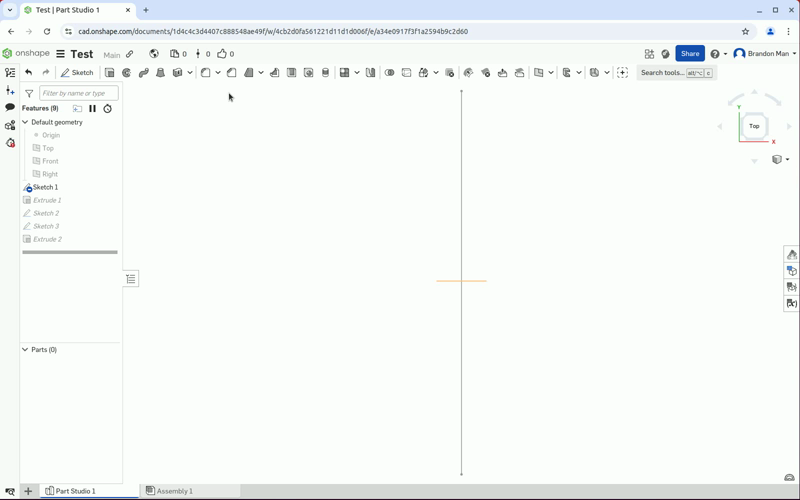
mouse_move(541, 75)
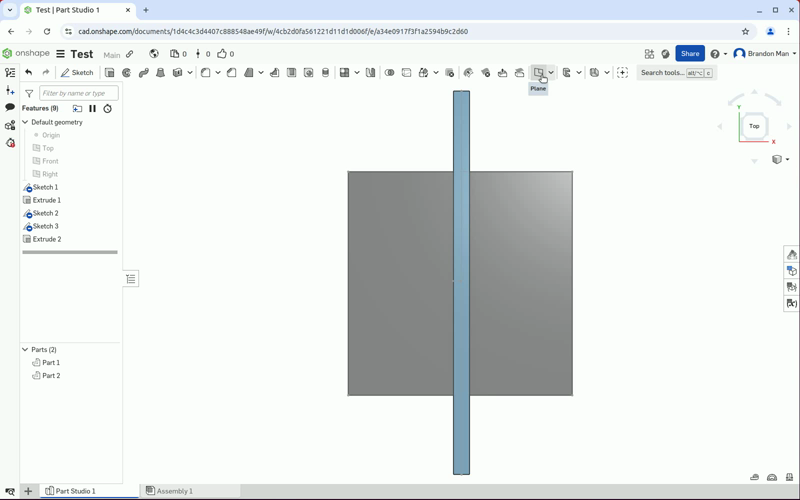
click(541, 75)
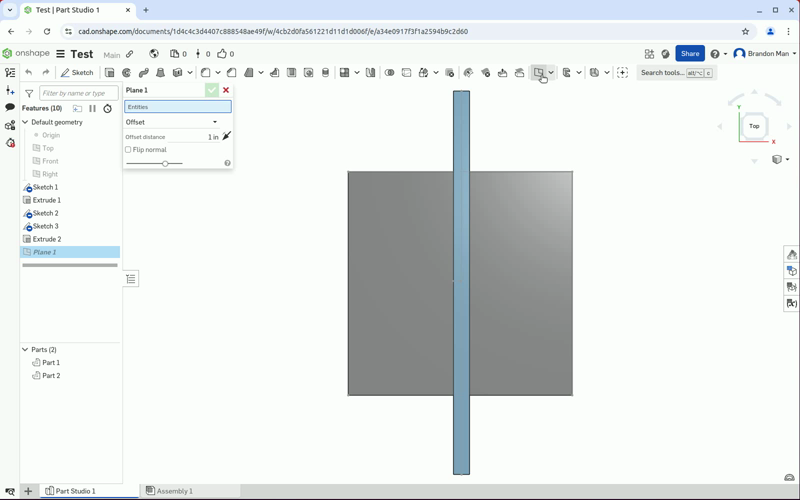
mouse_move(73, 150)
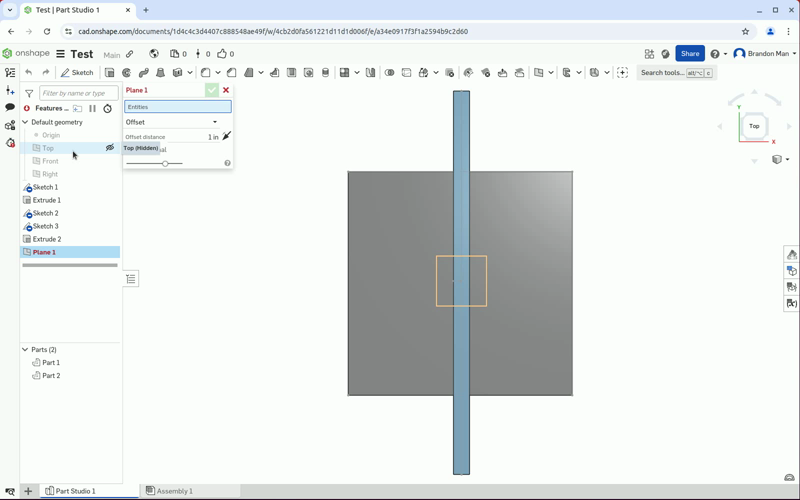
click(73, 150)
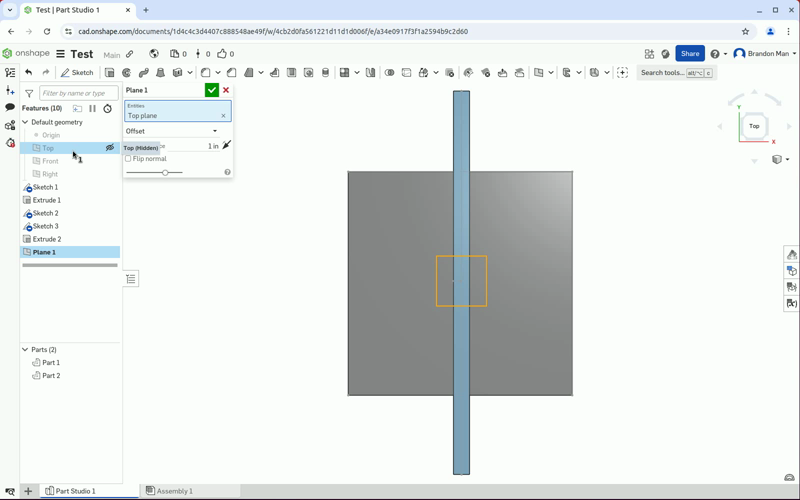
key(tab, 2)
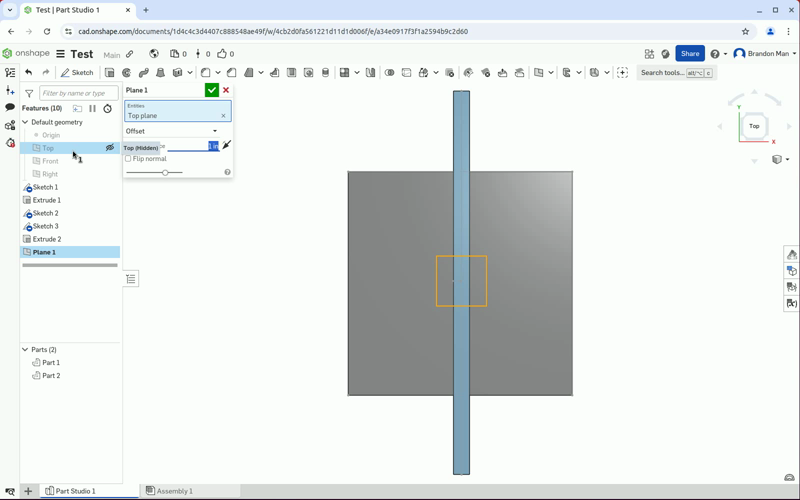
text(5.618)
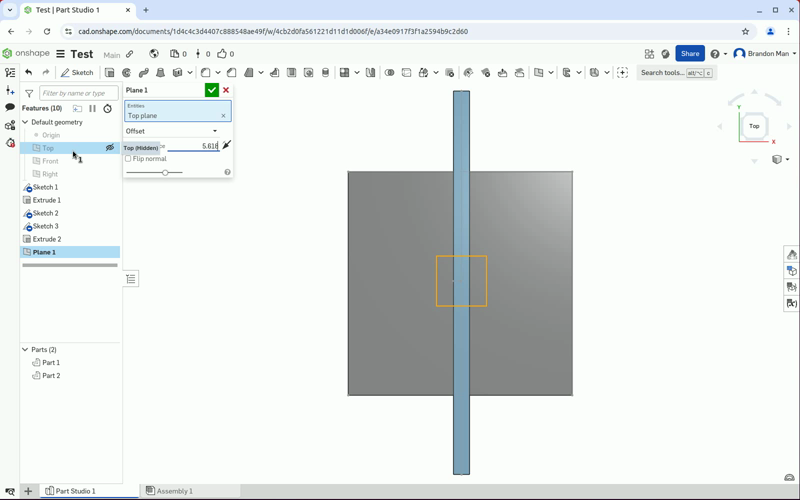
key(enter, 2)
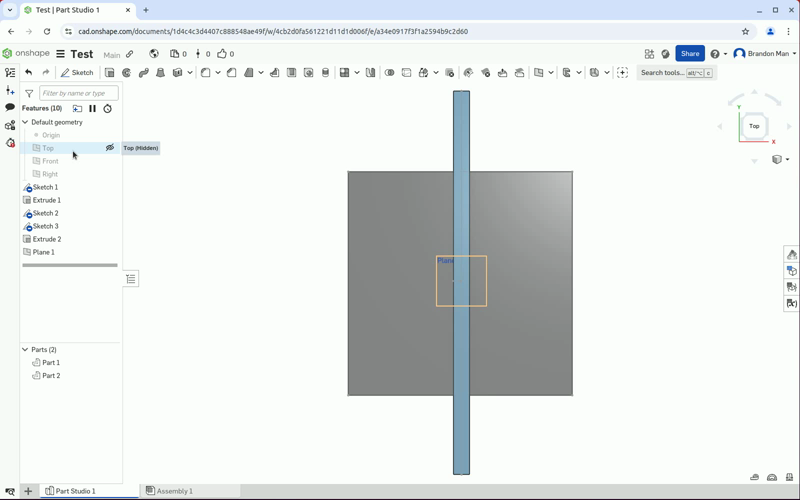
key(shift+s)
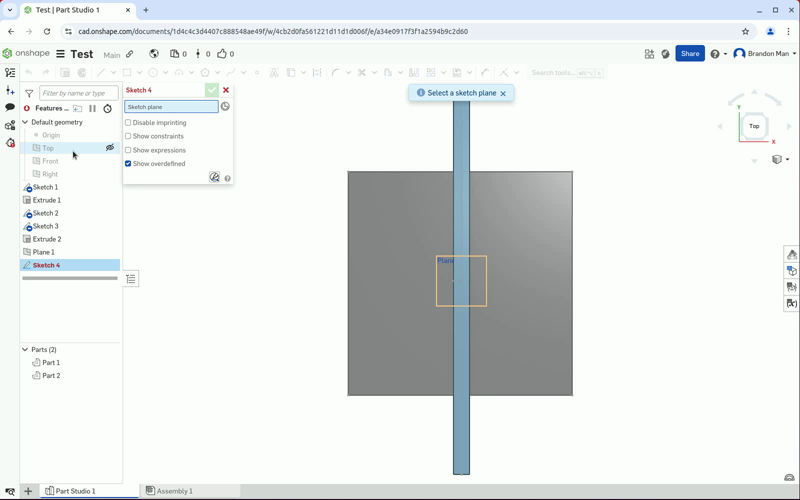
mouse_move(73, 254)
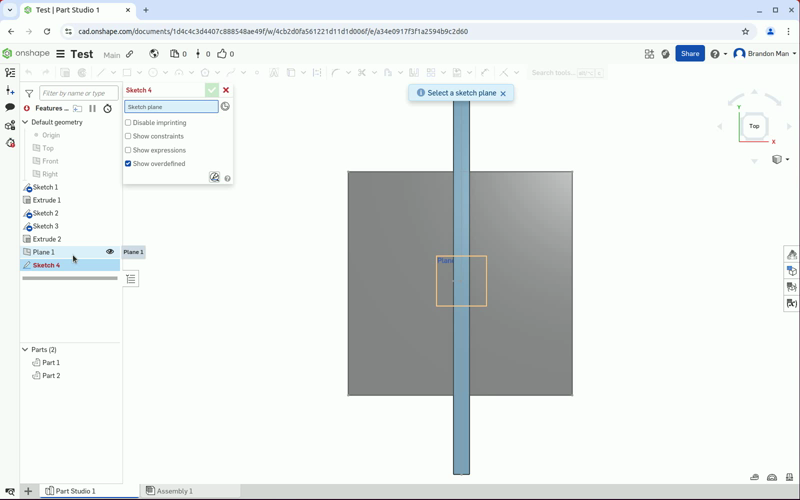
click(73, 254)
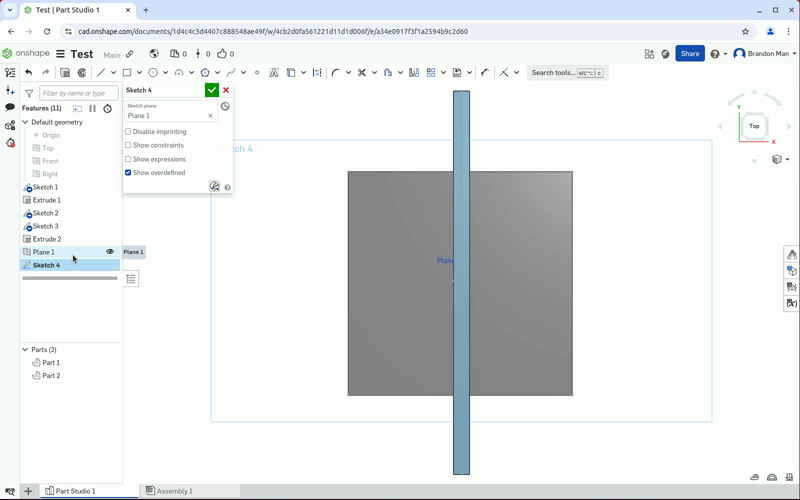
mouse_move(73, 352)
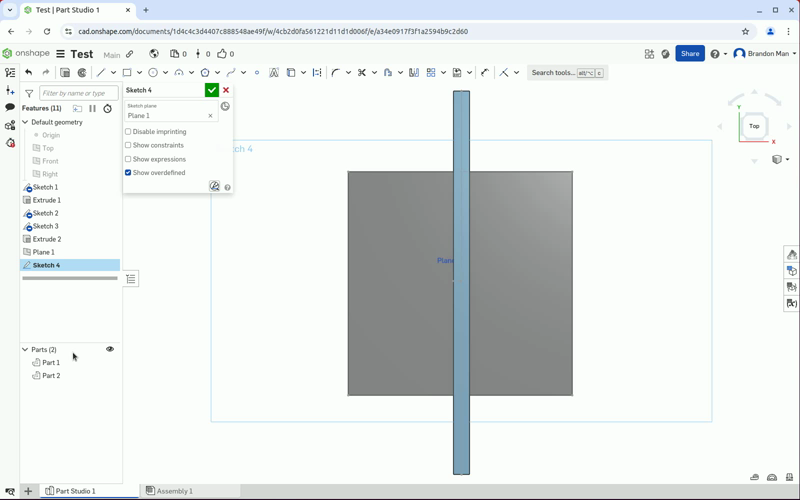
key(y)
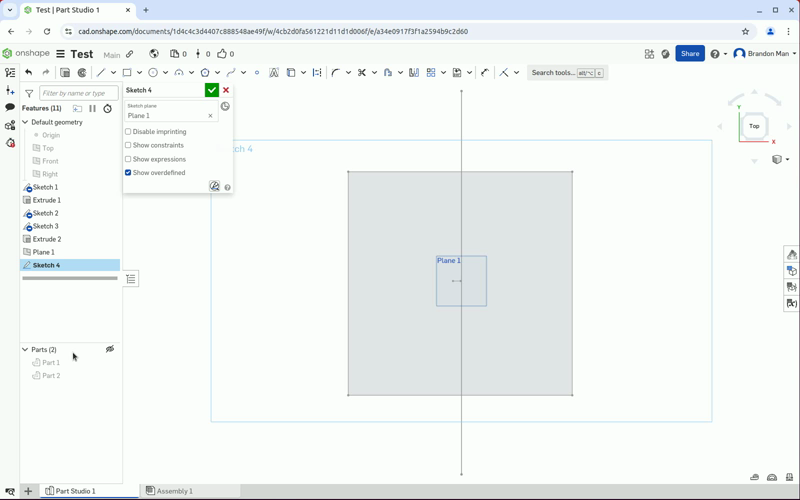
key(l)
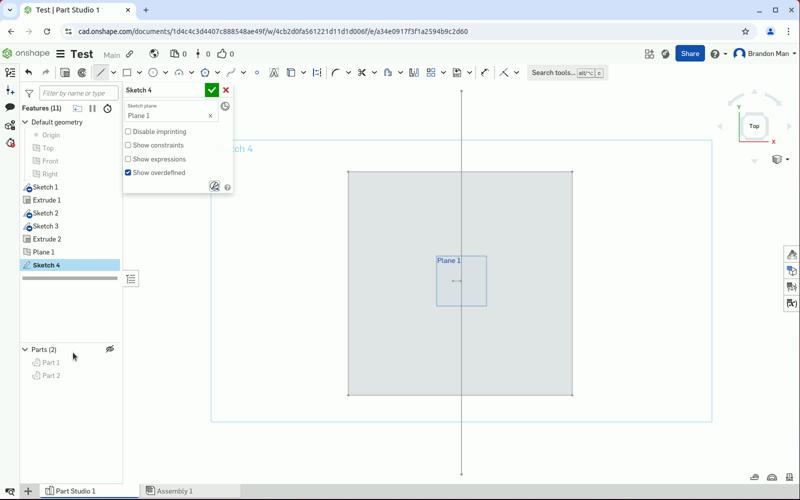
key_down(shift)
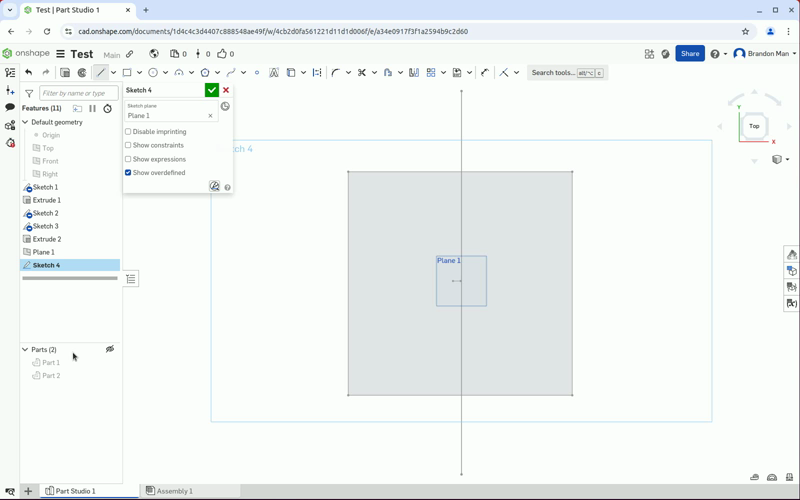
mouse_move(357, 386)
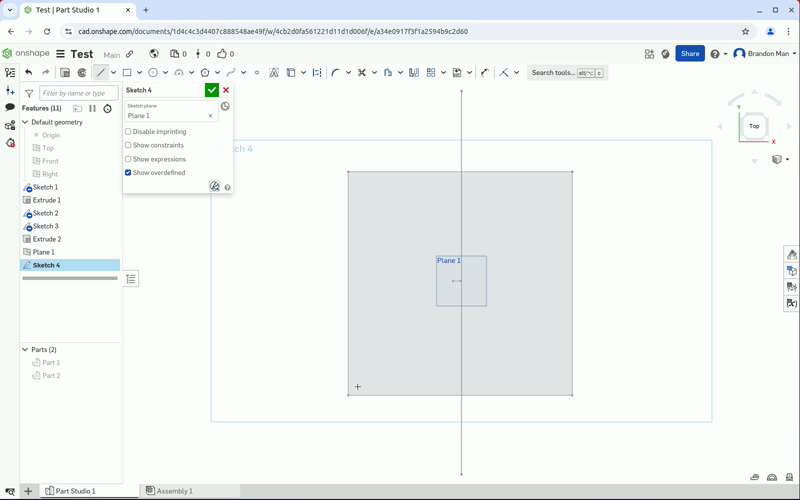
click(357, 386)
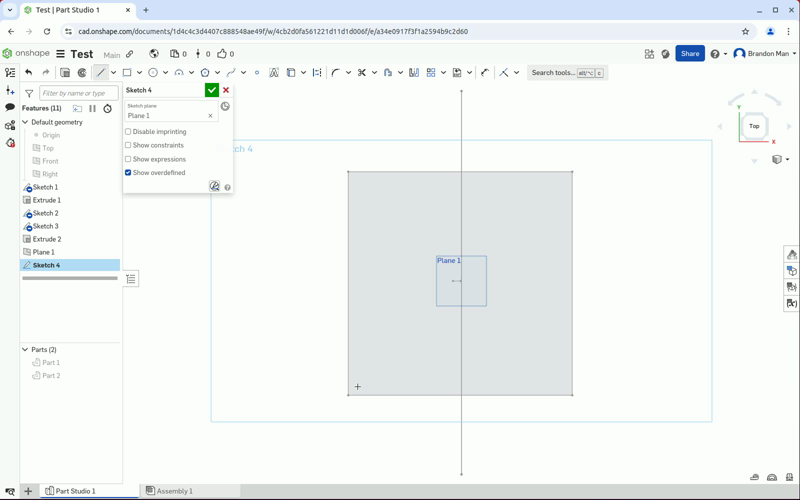
key_up(shift)
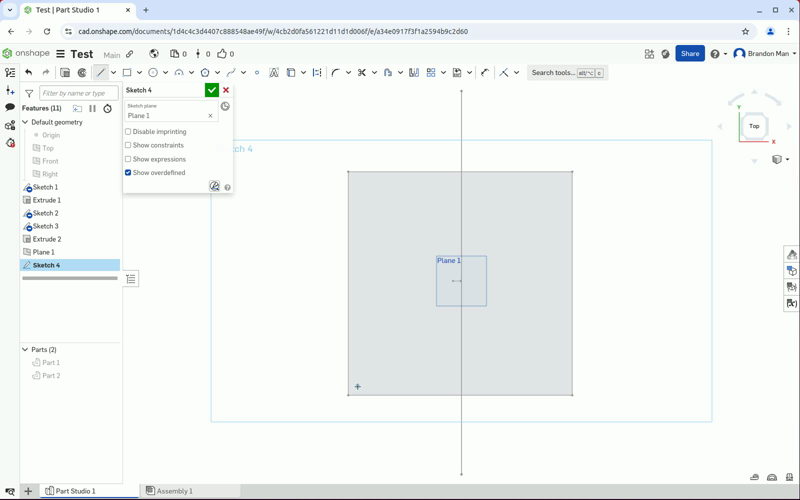
key_down(shift)
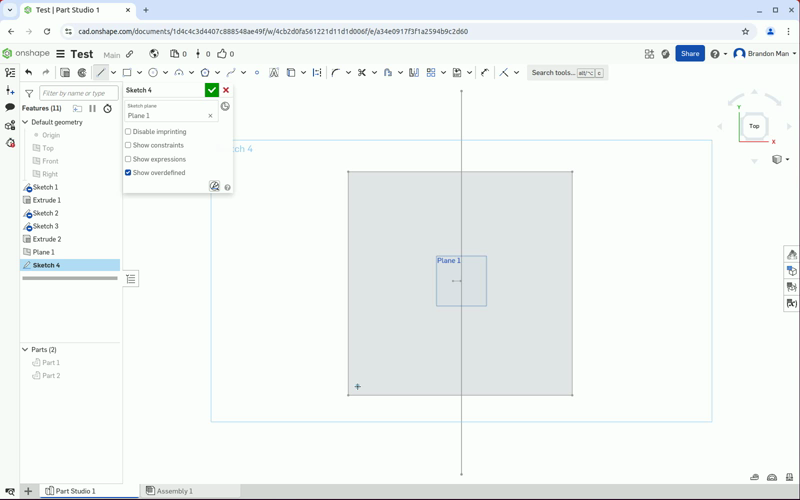
mouse_move(562, 386)
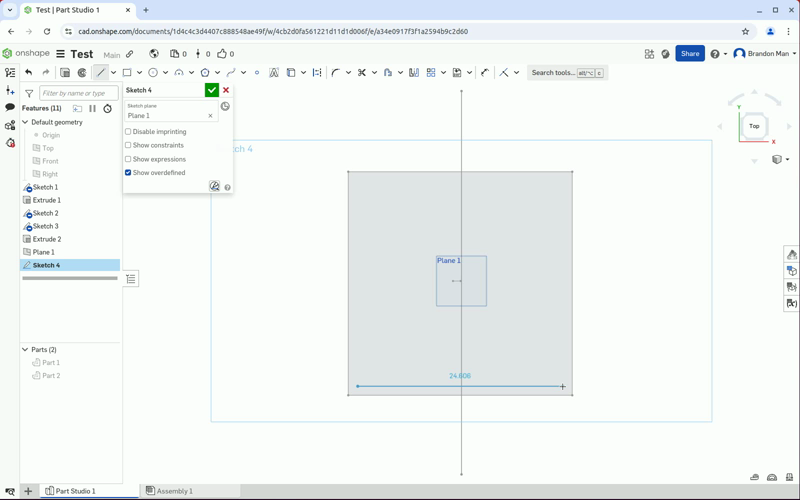
click(562, 386)
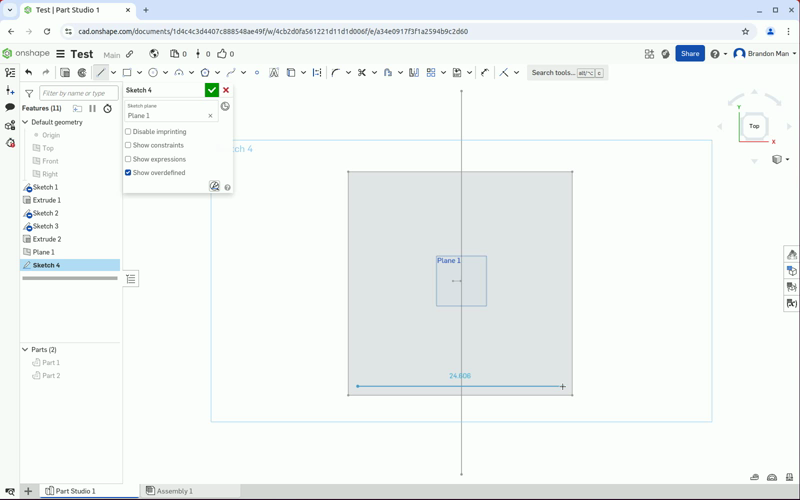
key_up(shift)
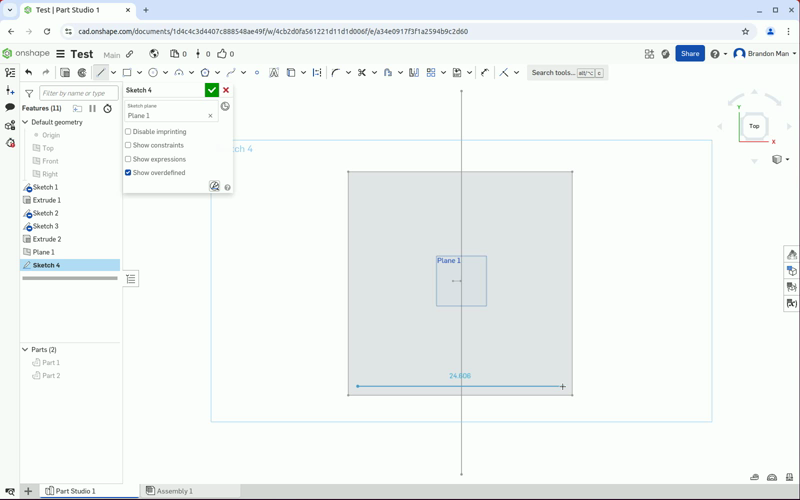
key_down(shift)
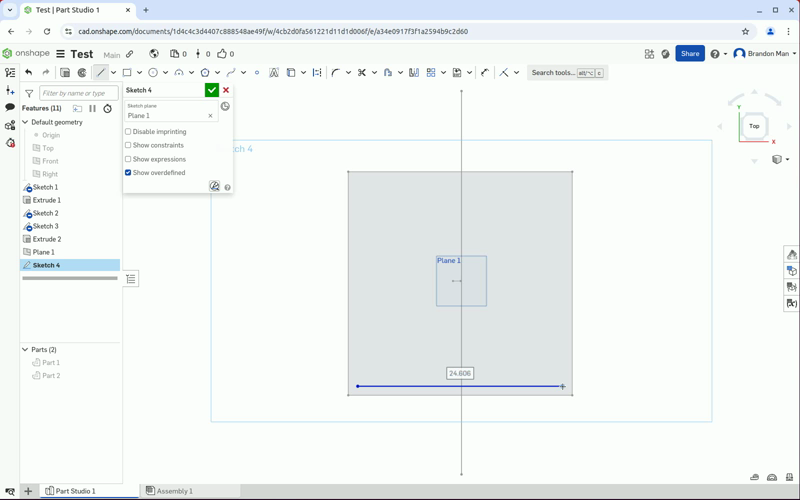
mouse_move(562, 180)
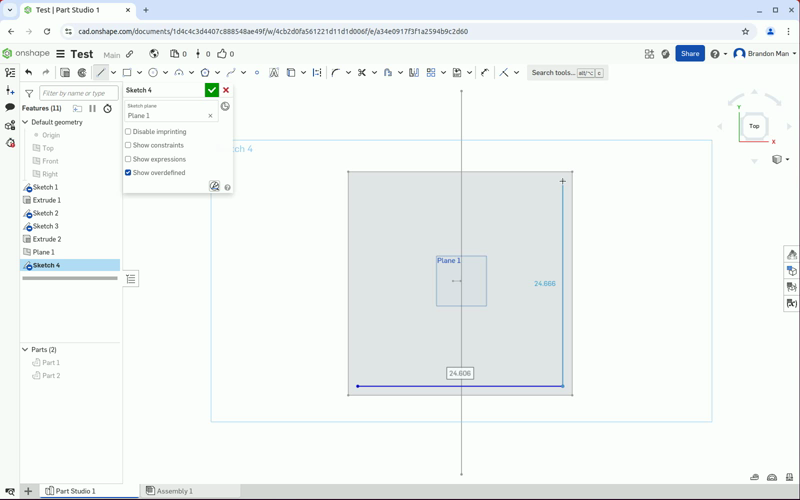
click(562, 180)
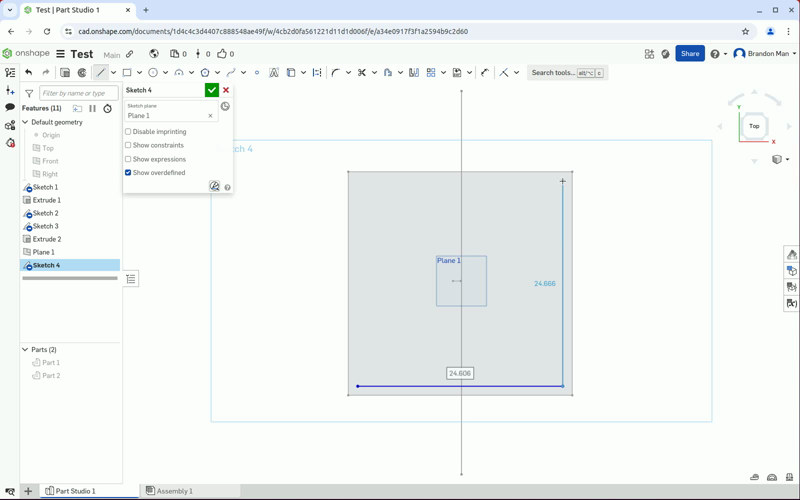
key_up(shift)
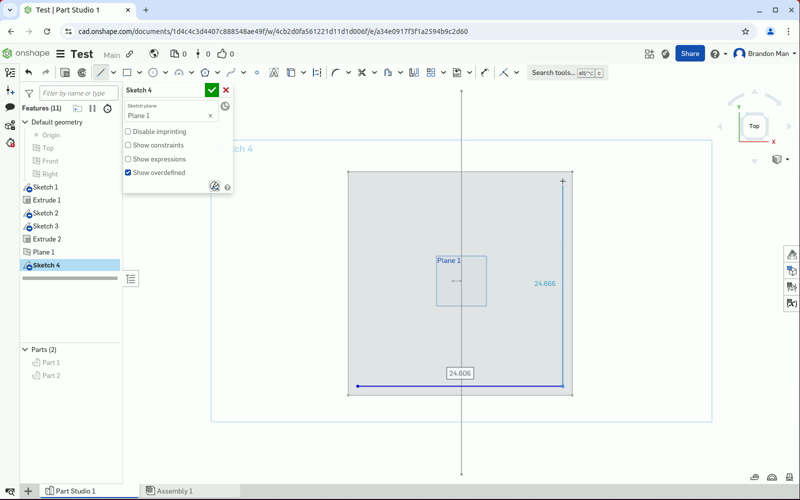
key_down(shift)
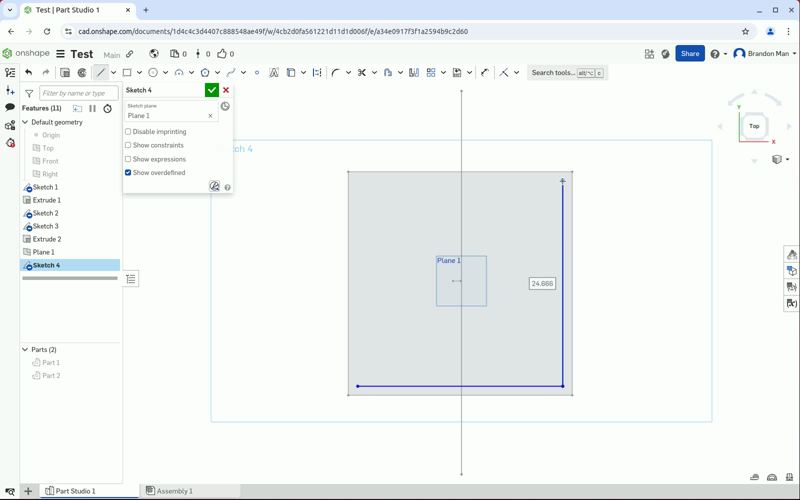
mouse_move(357, 180)
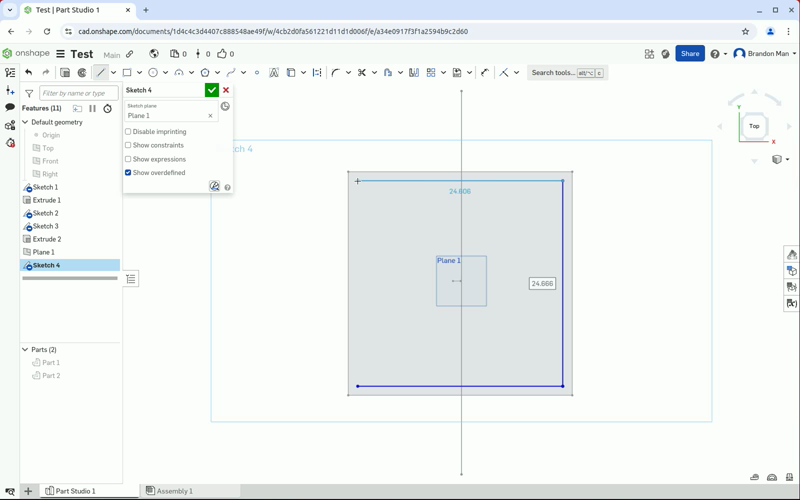
click(357, 180)
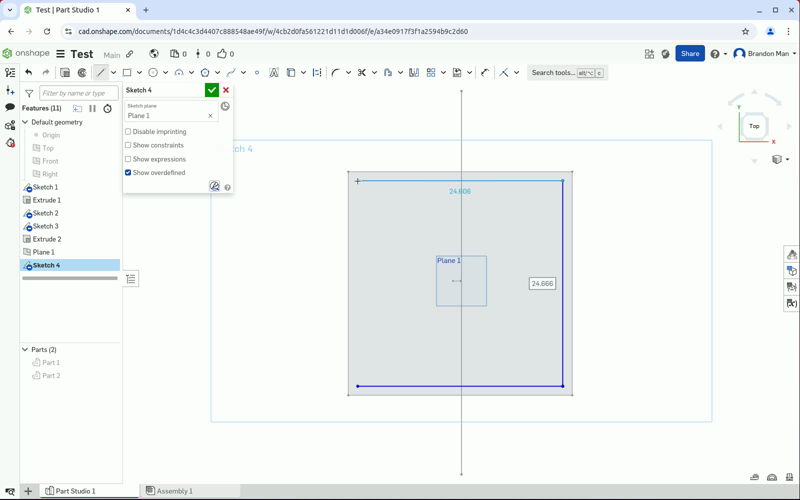
key_up(shift)
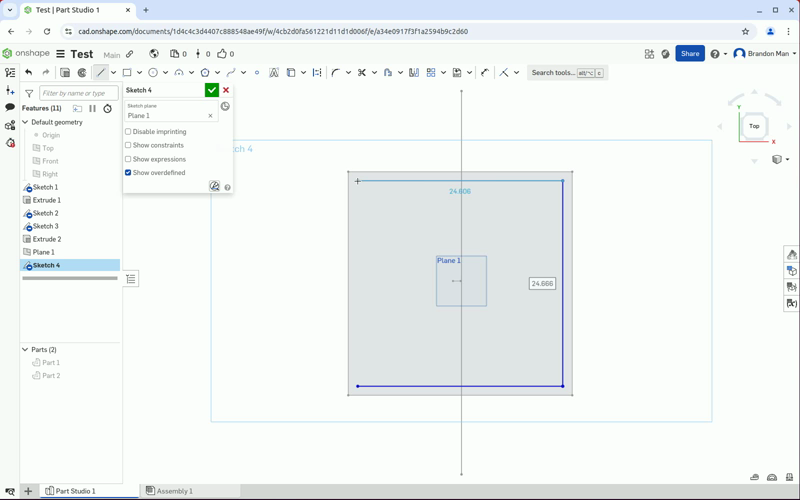
key_down(shift)
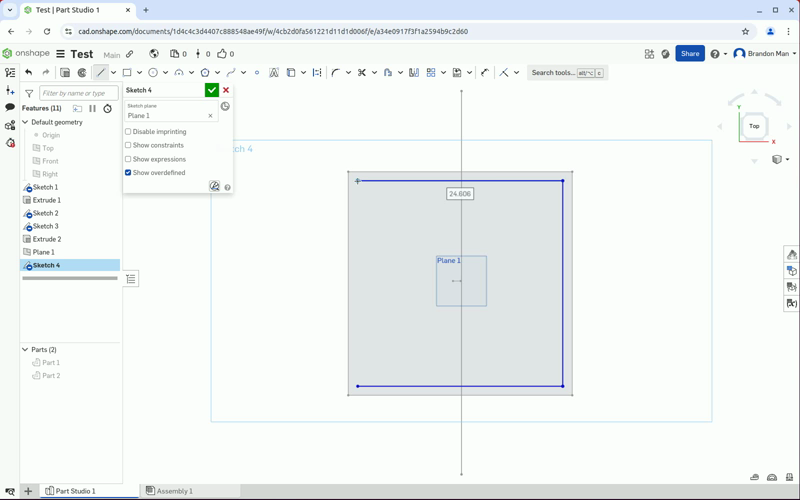
mouse_move(357, 386)
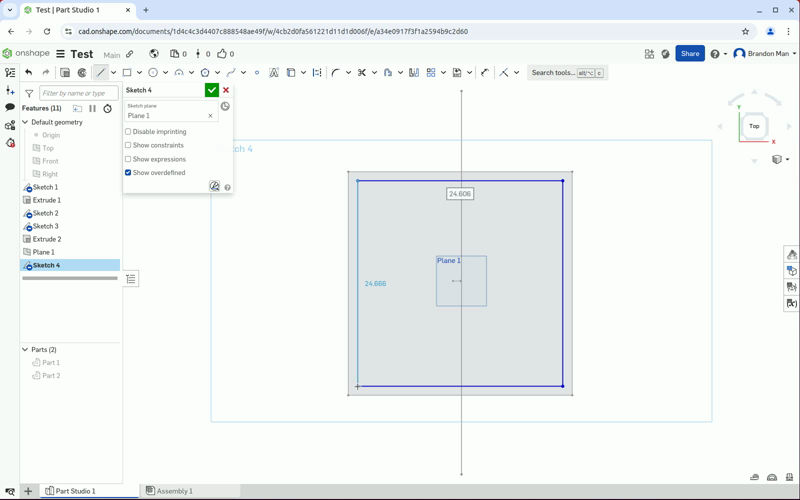
key_up(shift)
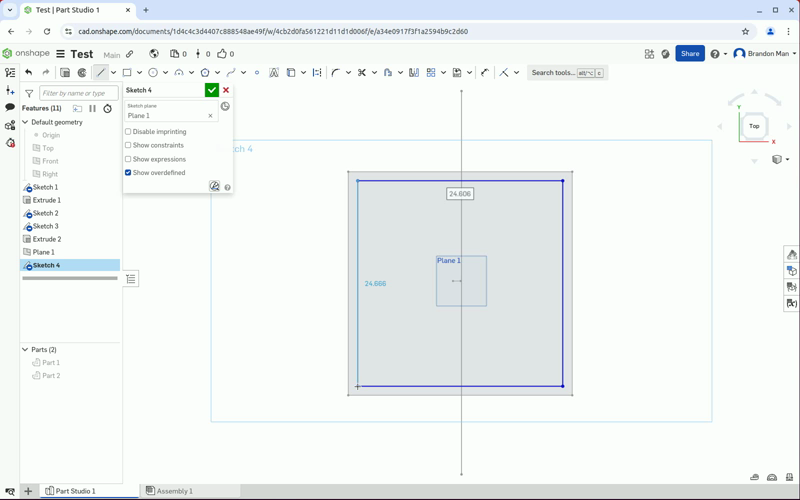
click(357, 386)
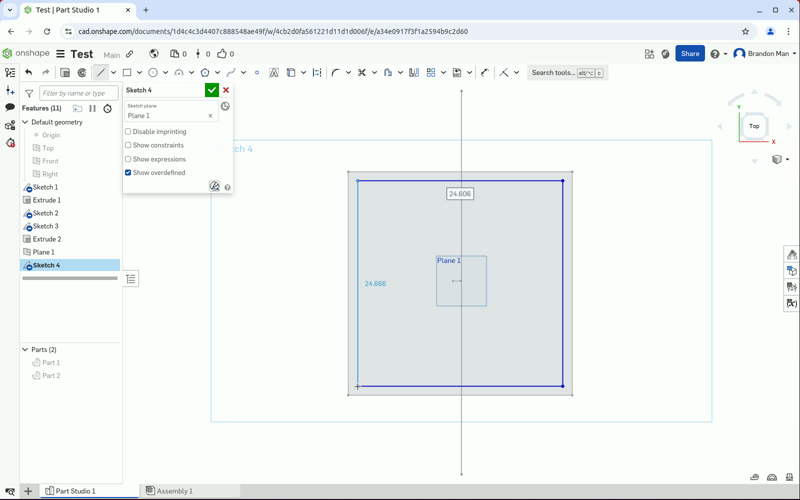
key(esc)
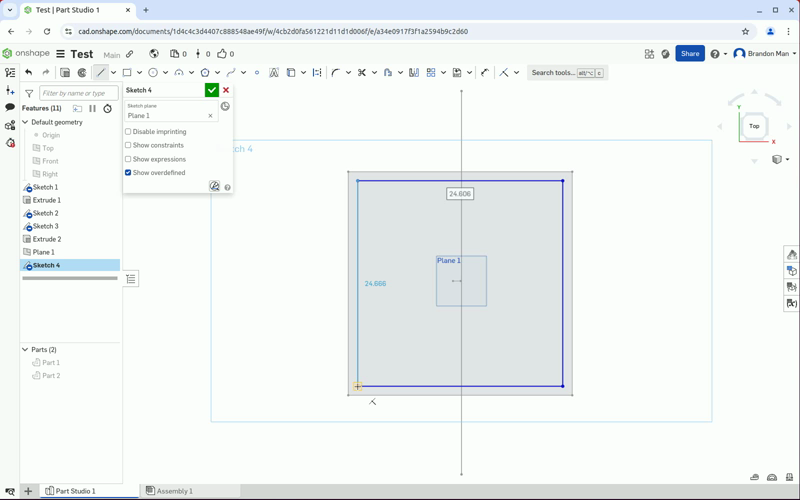
mouse_move(499, 252)
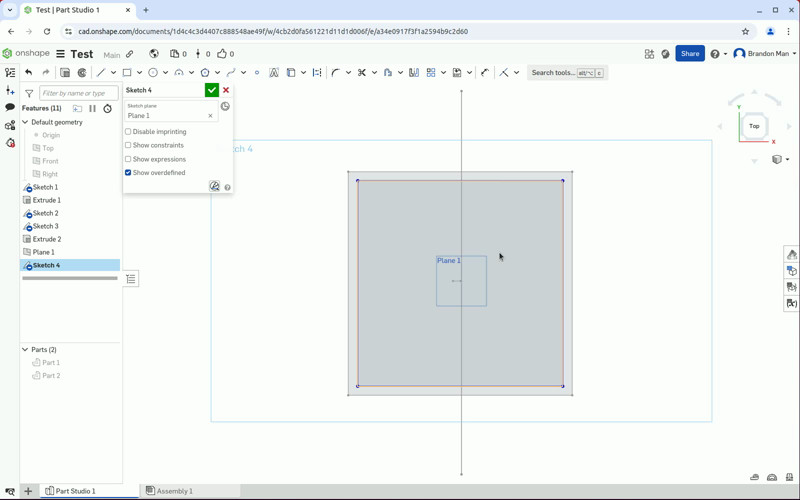
click(499, 252)
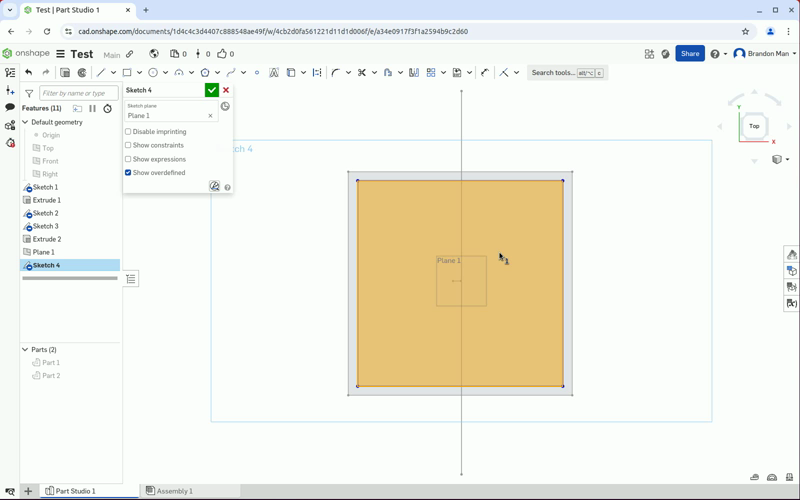
mouse_move(73, 352)
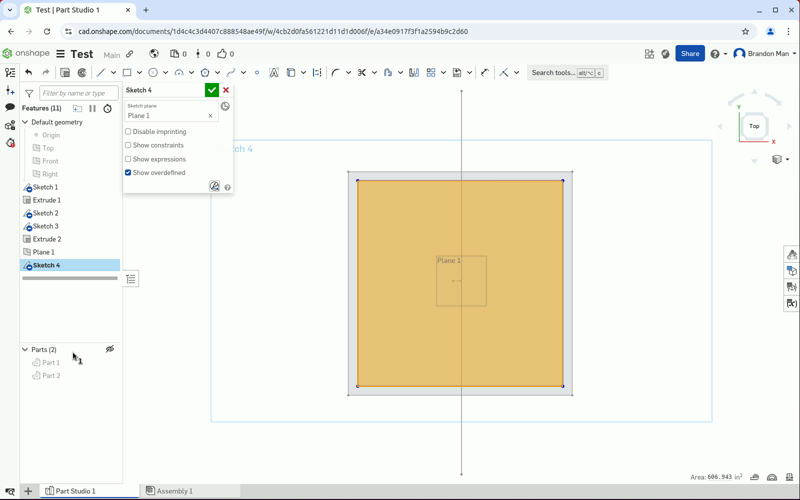
key(shift+y)
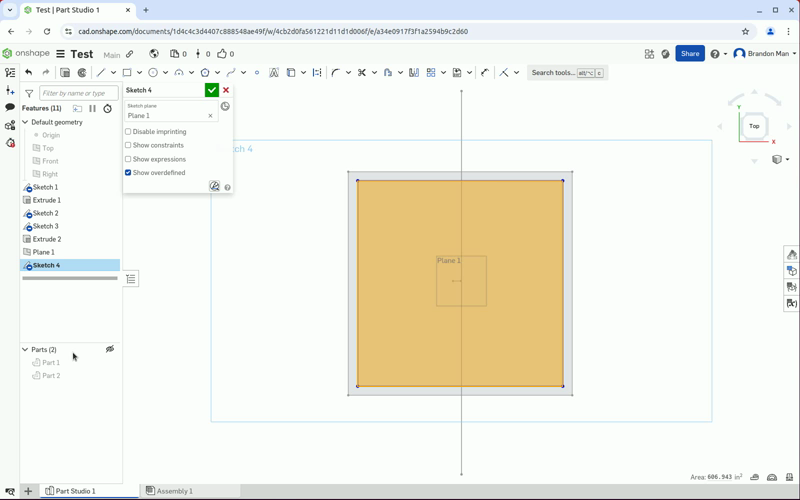
key(shift+e)
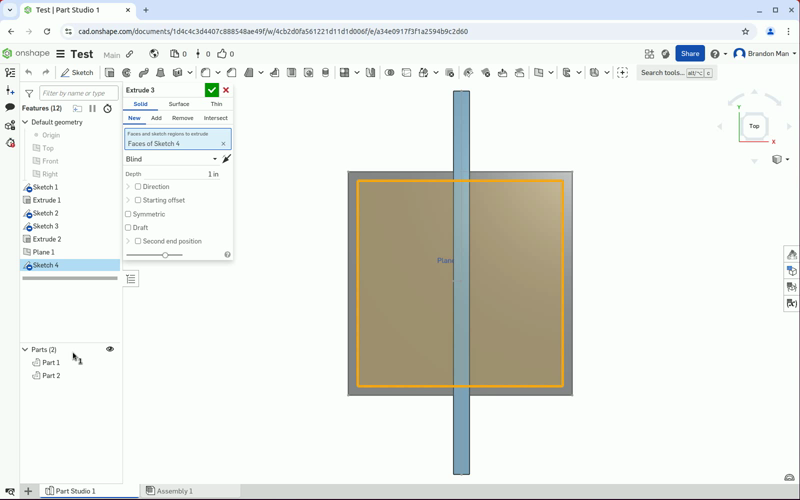
mouse_move(143, 106)
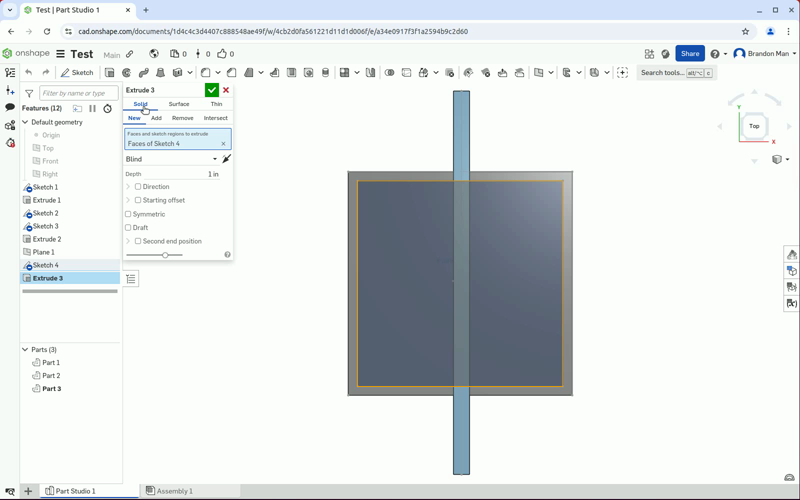
click(143, 106)
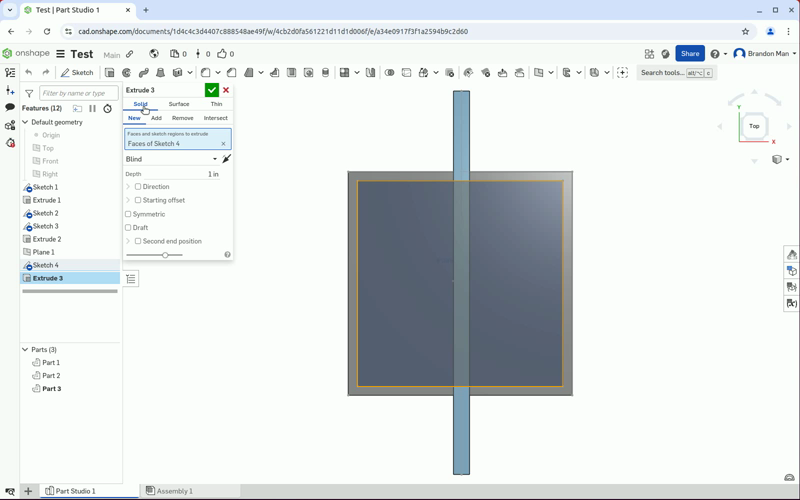
mouse_move(186, 120)
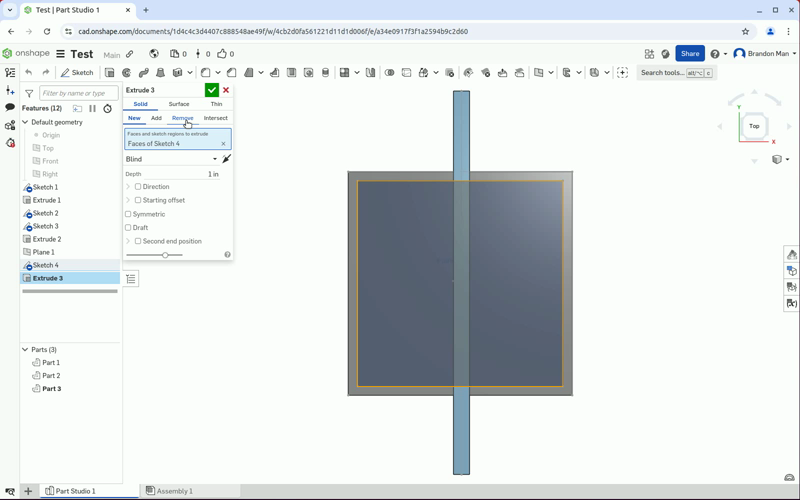
click(186, 120)
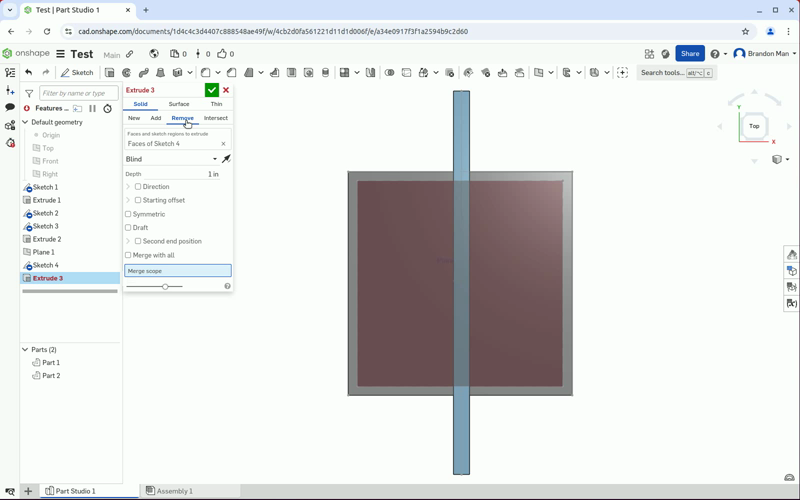
key(tab, 4)
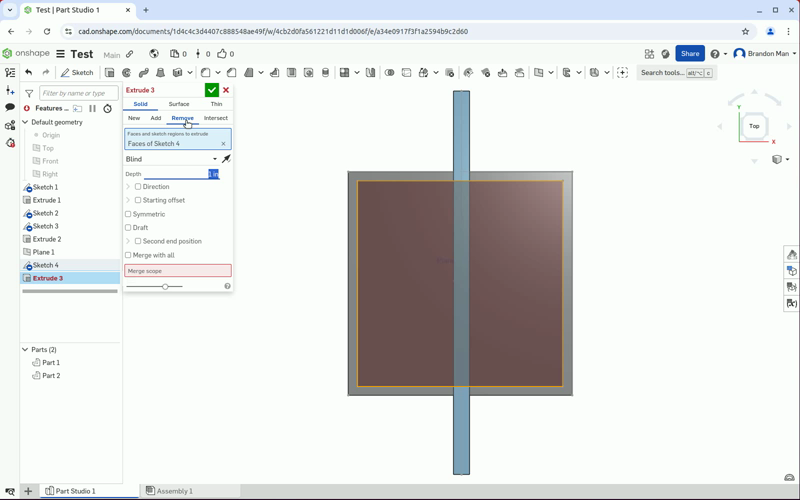
text(4.501)
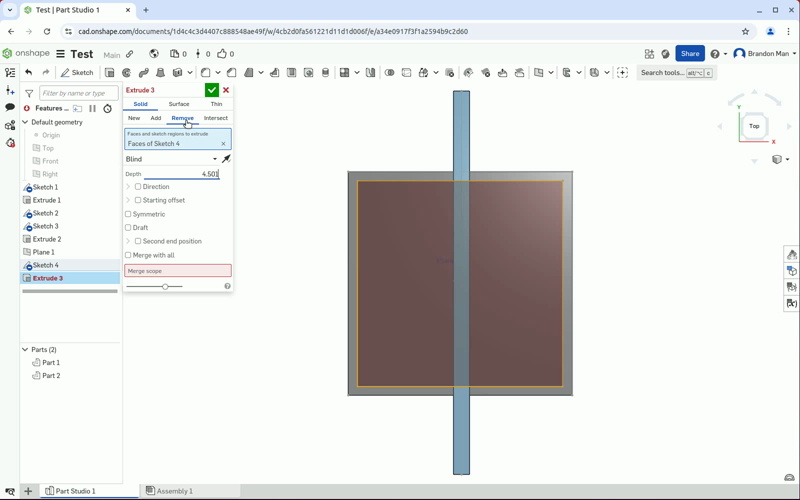
key(tab, 6)
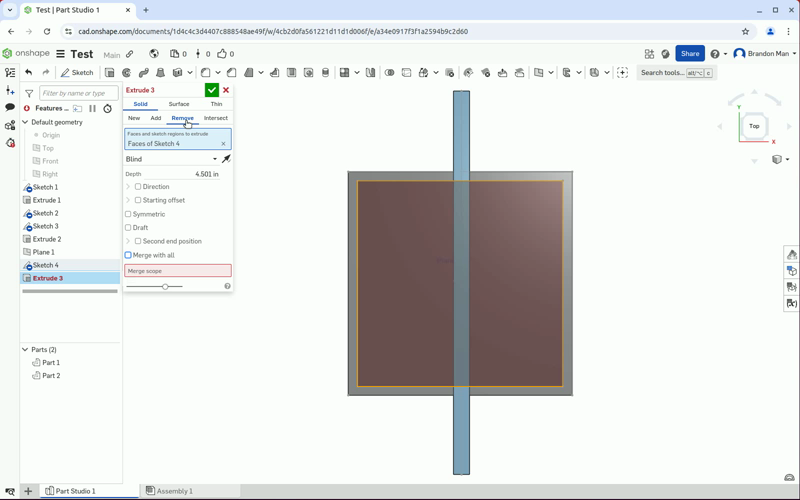
key(space)
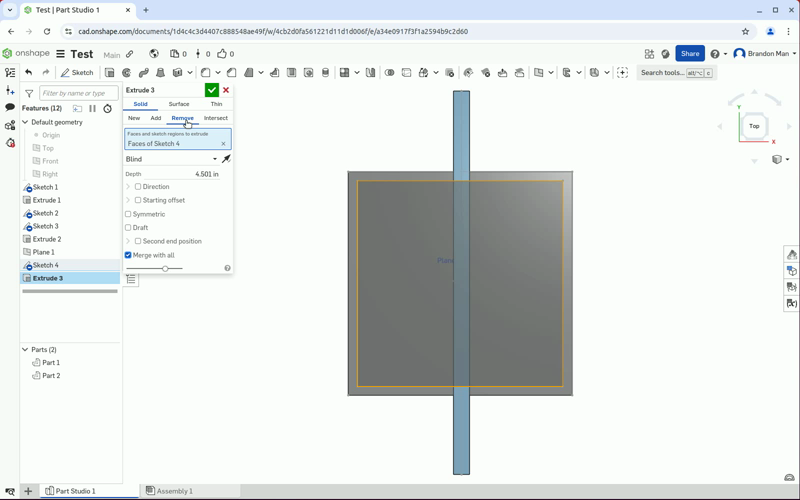
key(enter)
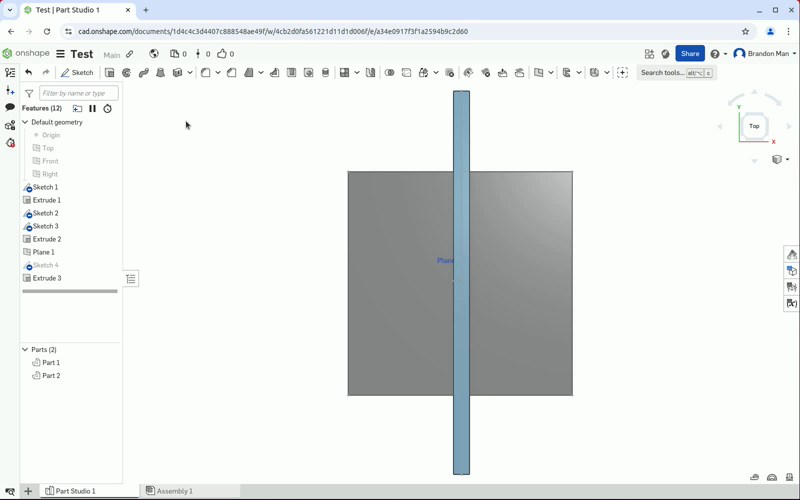
key(shift+h)
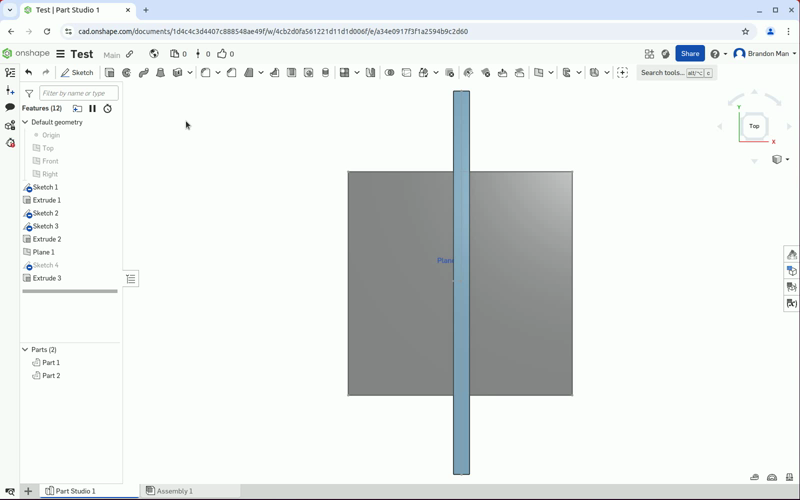
key(shift+h)
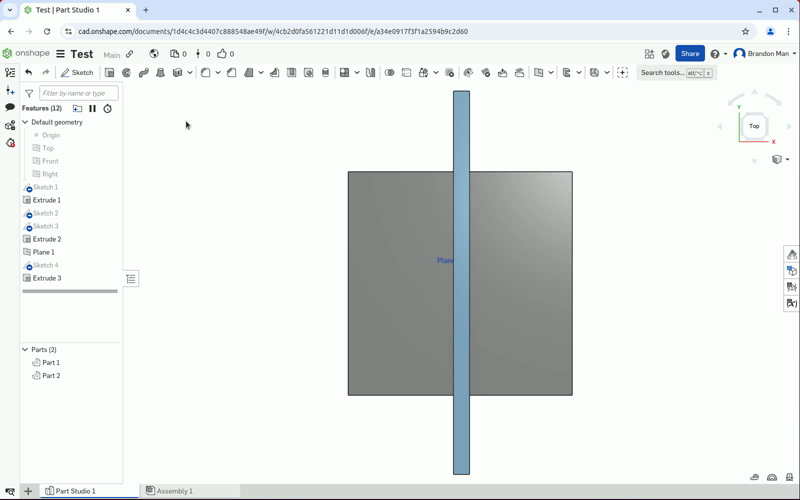
key(shift+7)
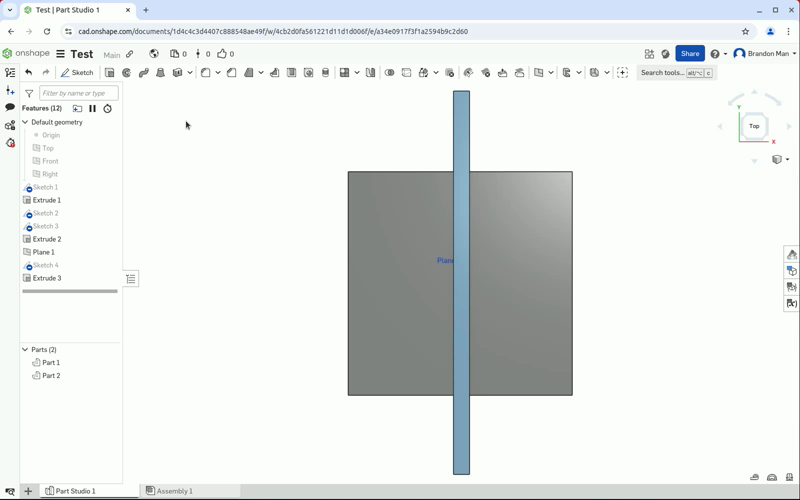
key(up, 3)
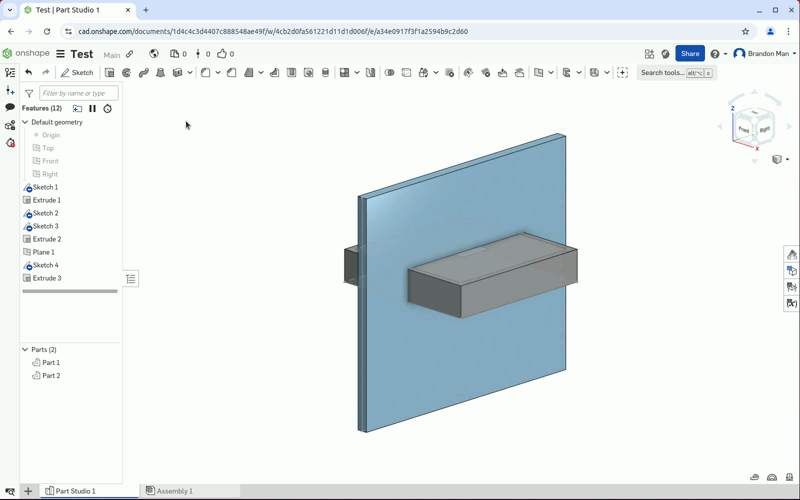
key(left, 3)
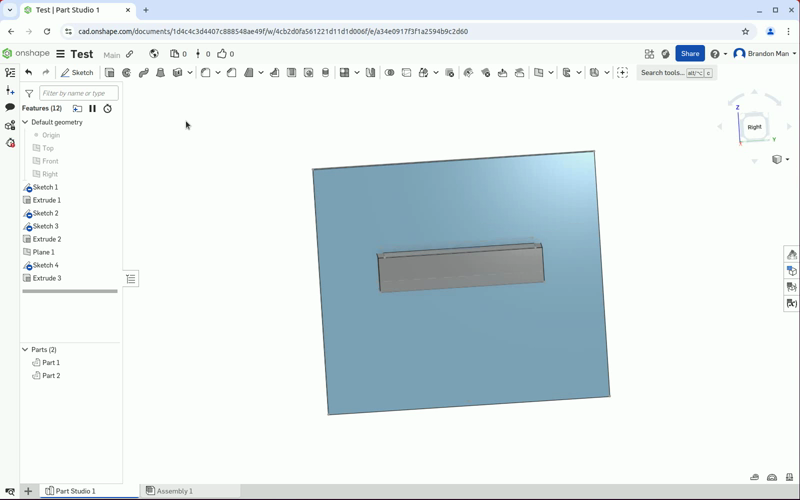
key(right, 3)
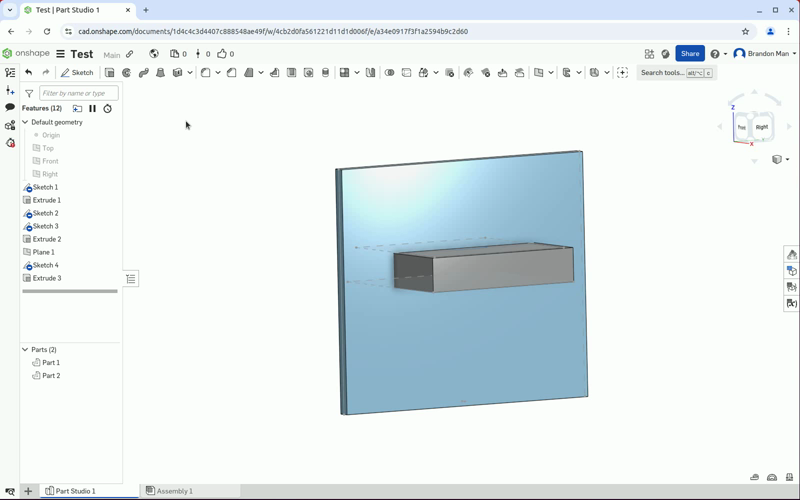
key(down, 3)
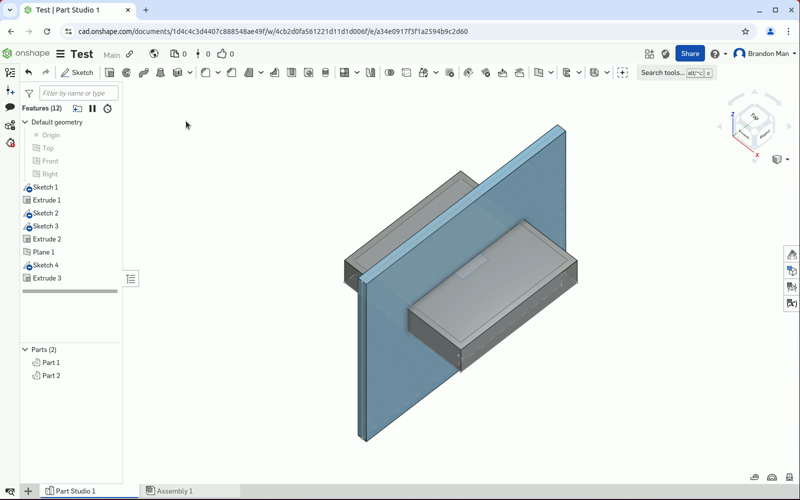
mouse_move(73, 189)
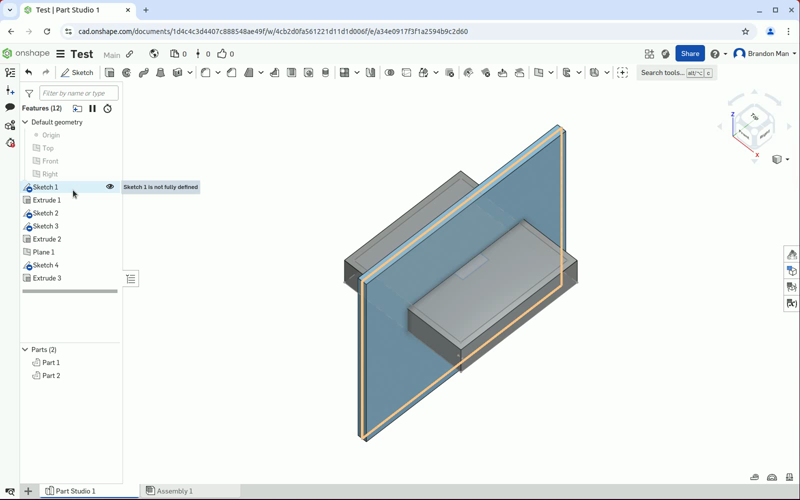
click(73, 189)